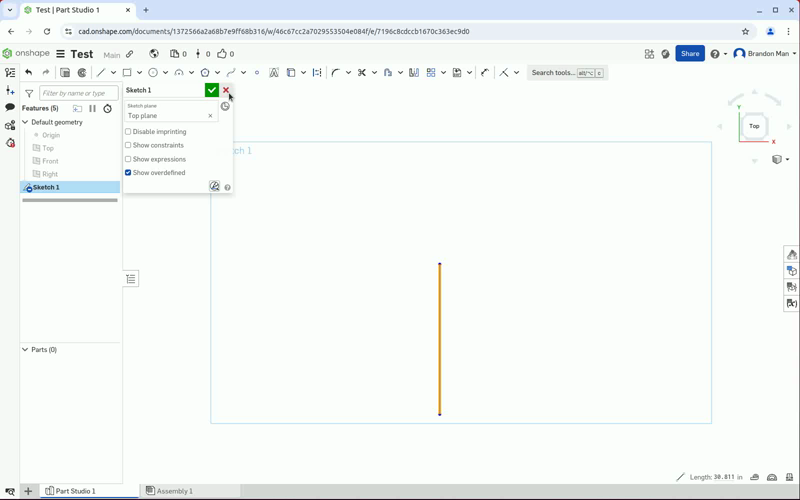
key(shift+h)
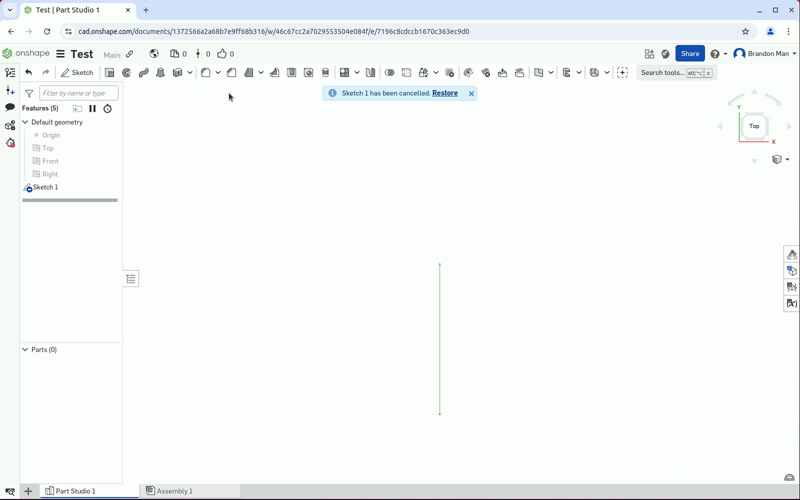
key(shift+s)
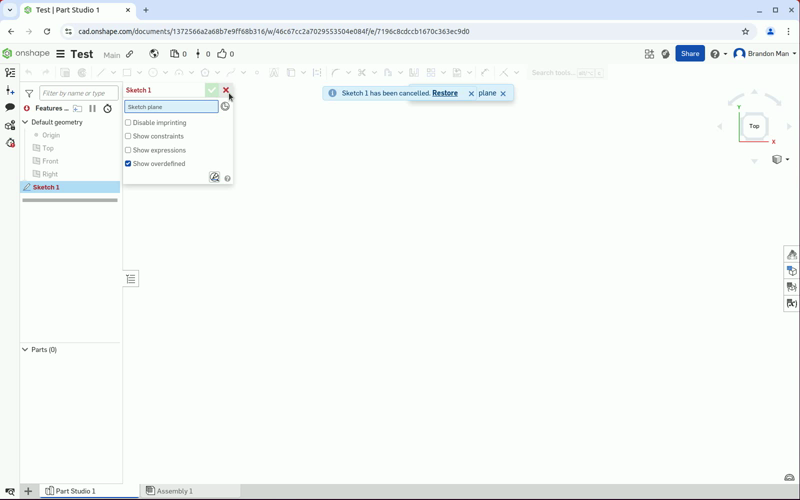
mouse_move(73, 150)
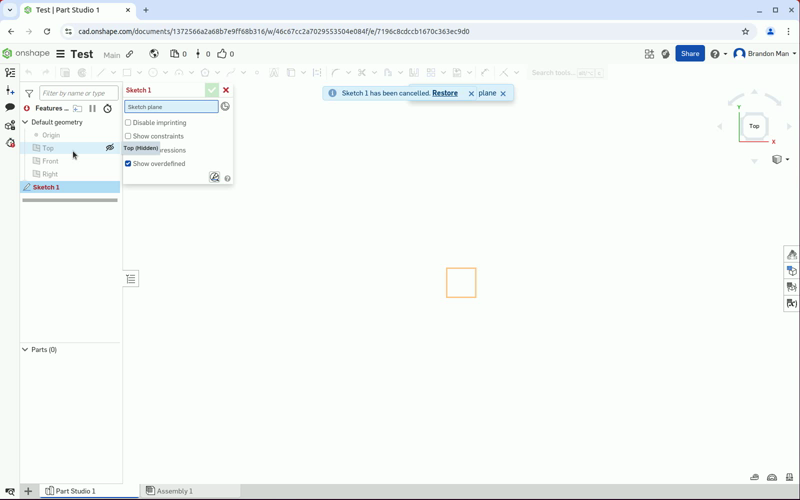
click(73, 150)
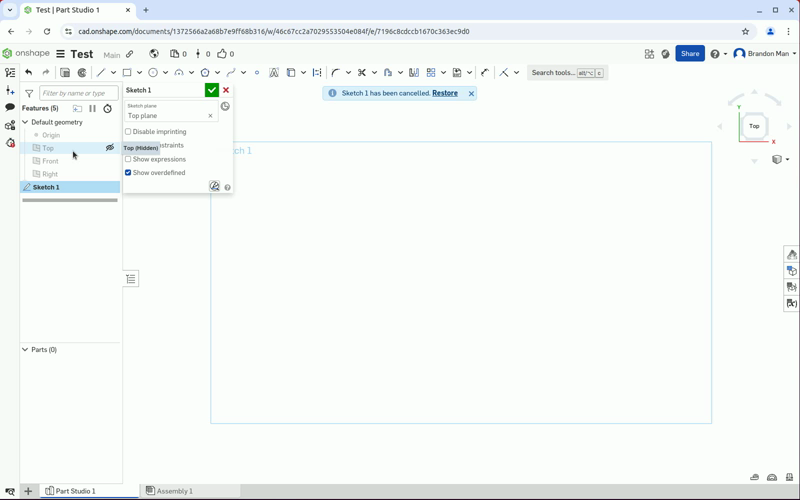
mouse_move(73, 352)
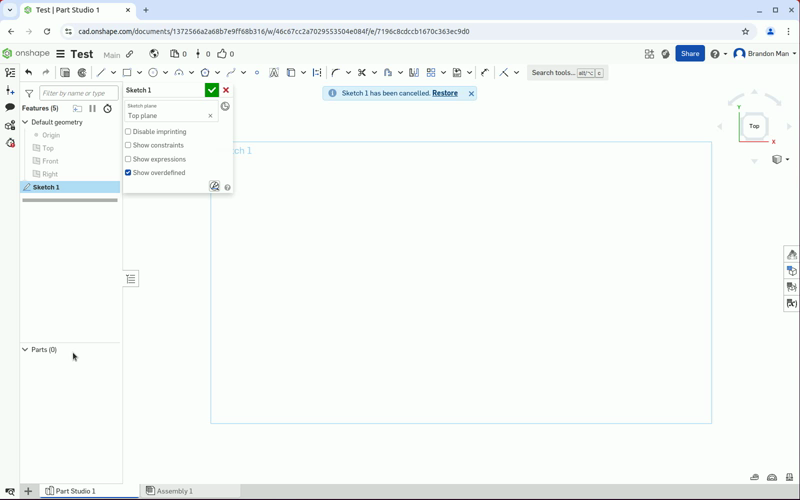
key(y)
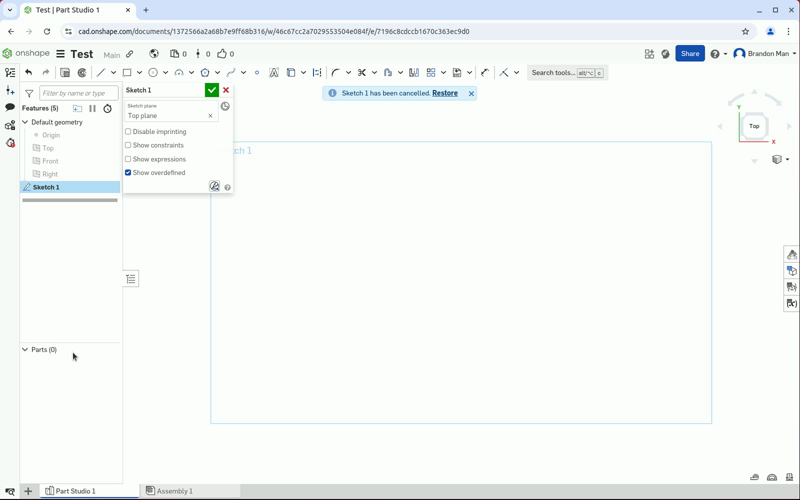
key(l)
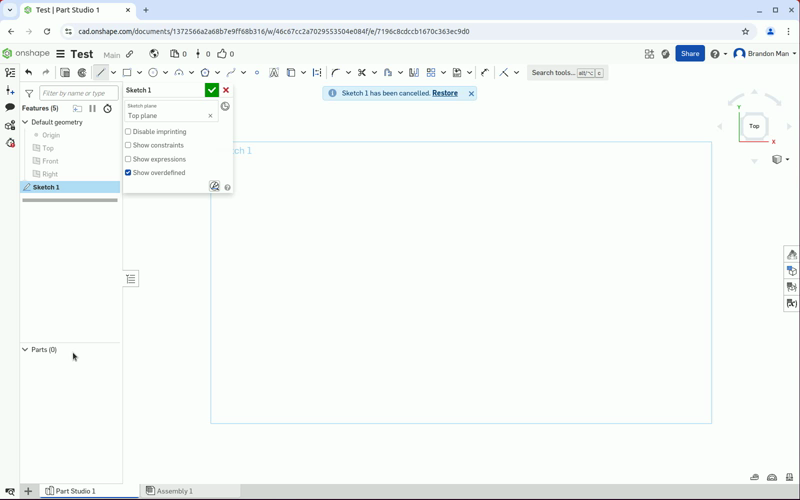
key_down(shift)
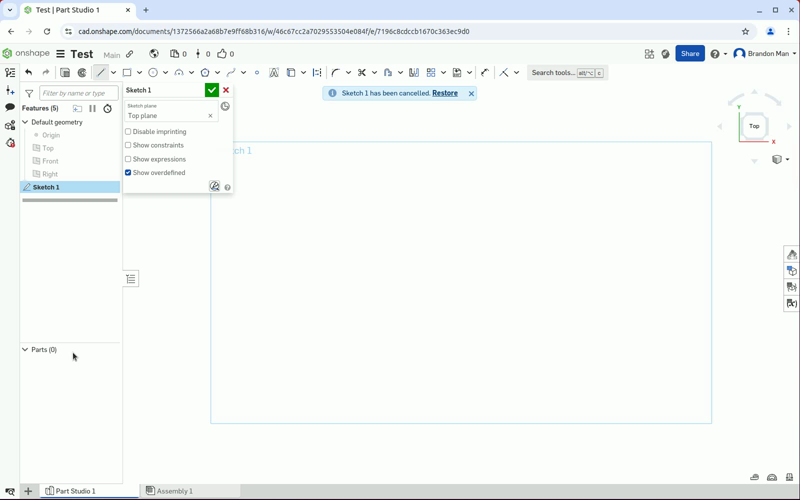
mouse_move(425, 318)
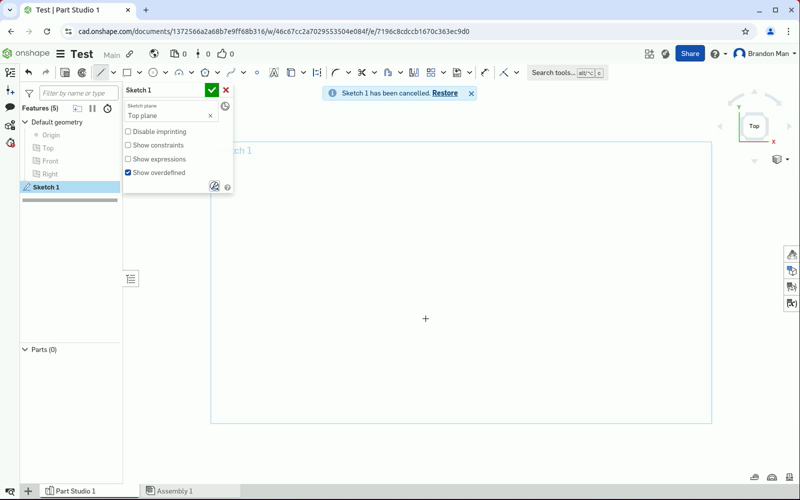
click(425, 318)
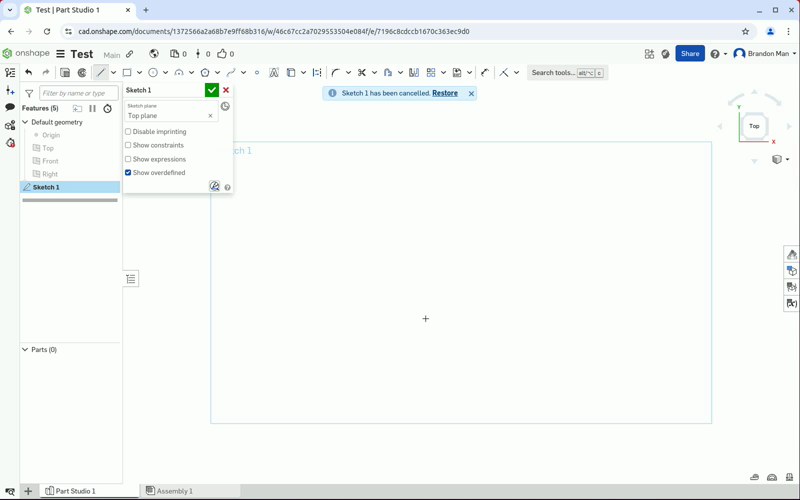
key_up(shift)
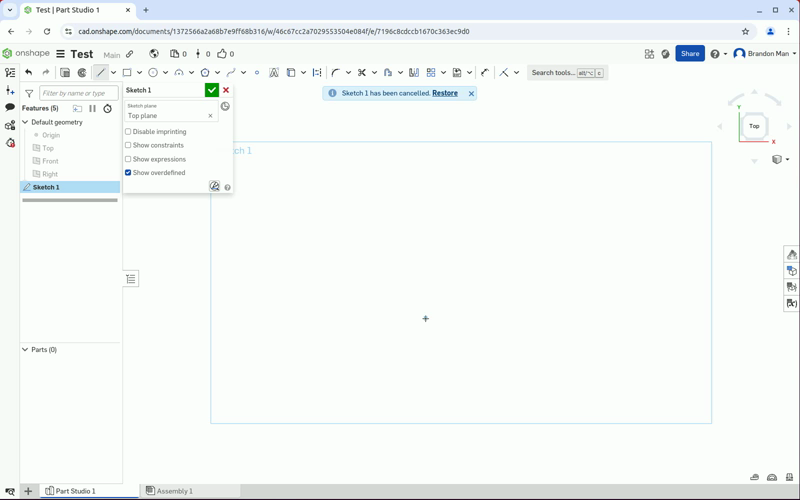
key_down(shift)
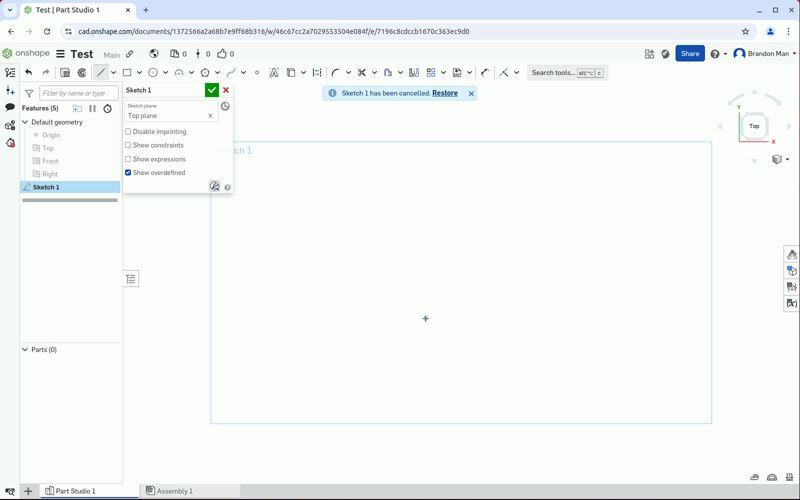
mouse_move(497, 318)
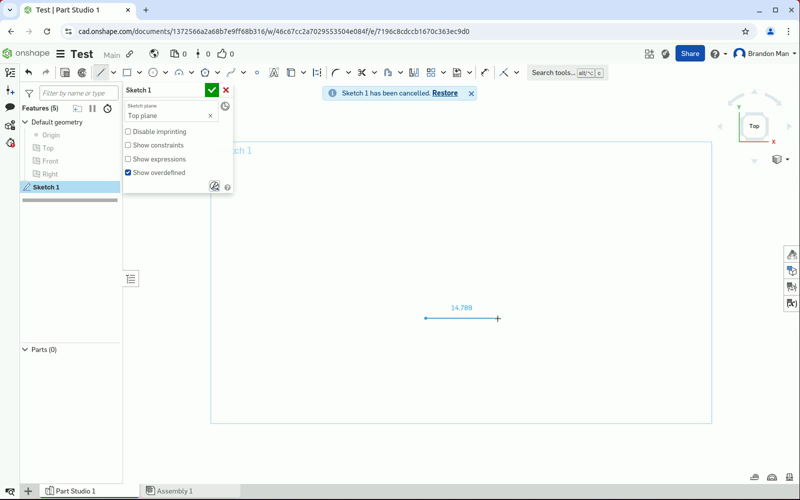
click(497, 318)
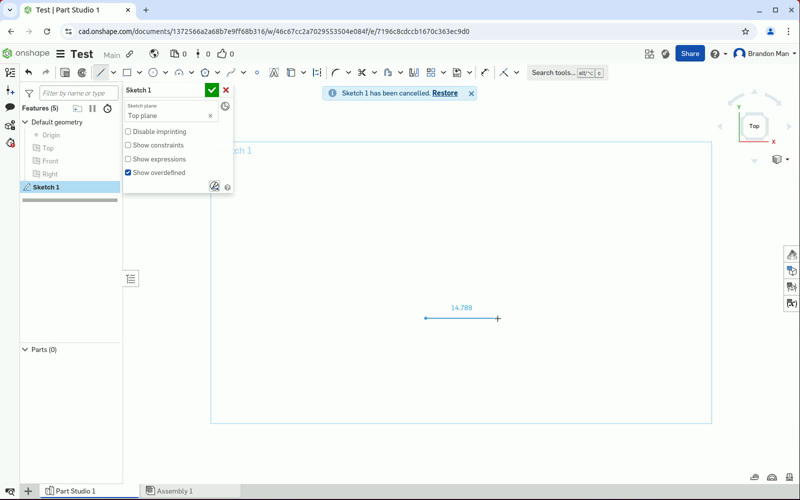
key_up(shift)
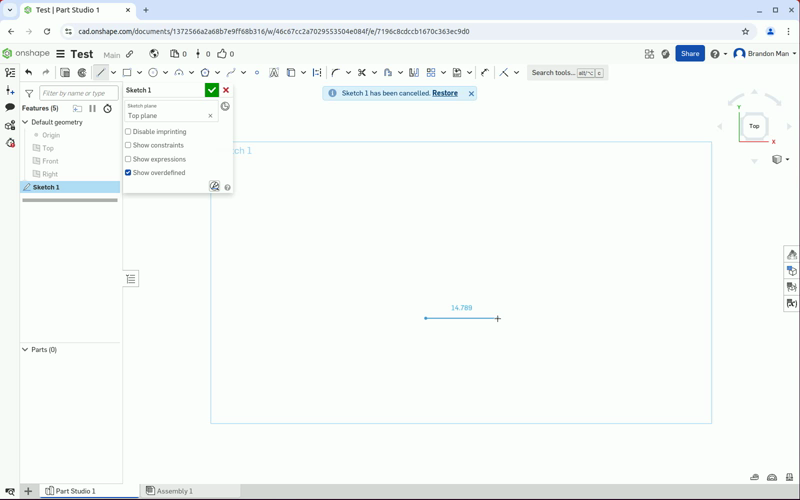
key_down(shift)
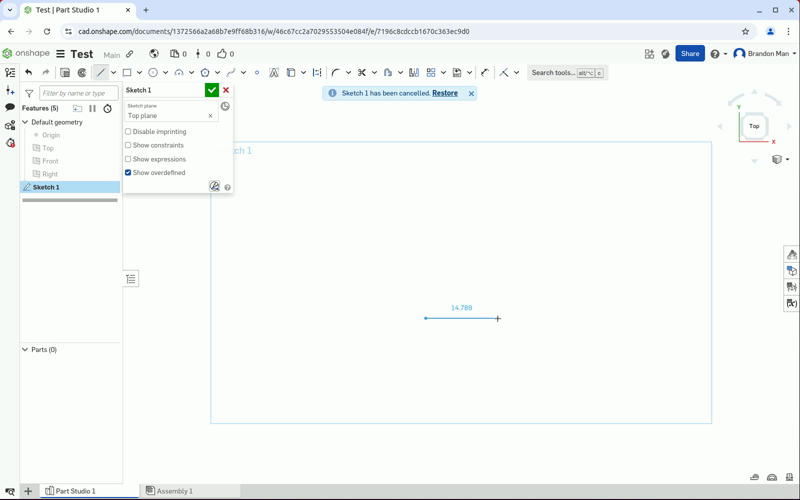
mouse_move(497, 246)
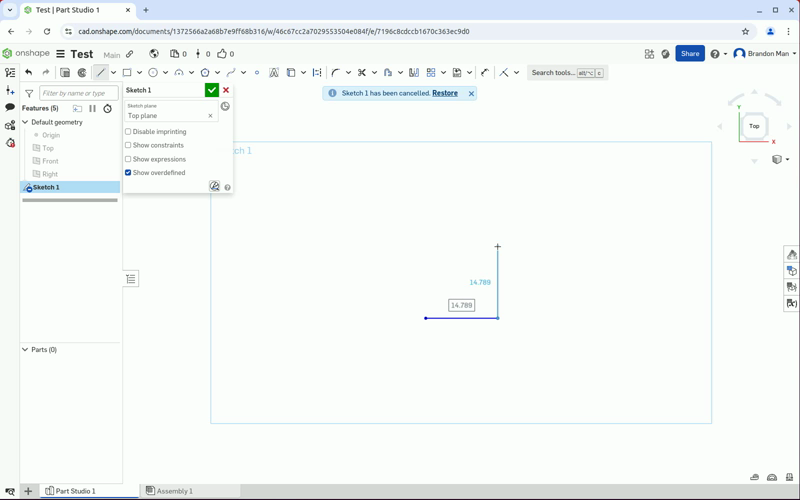
click(497, 246)
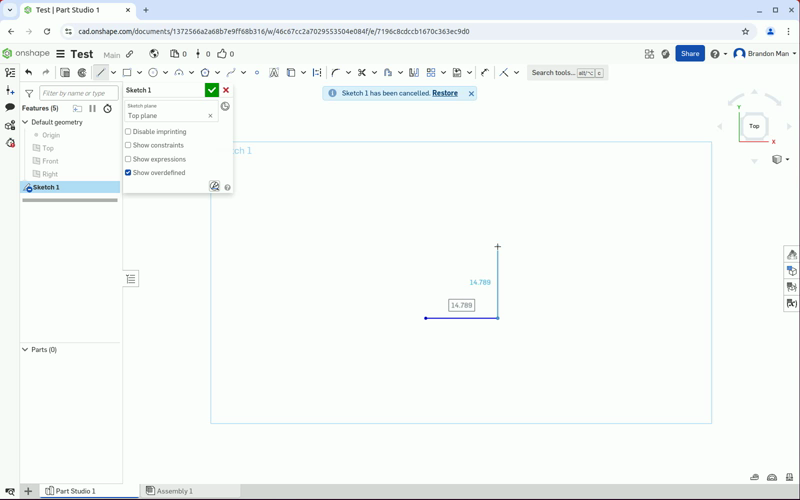
key_up(shift)
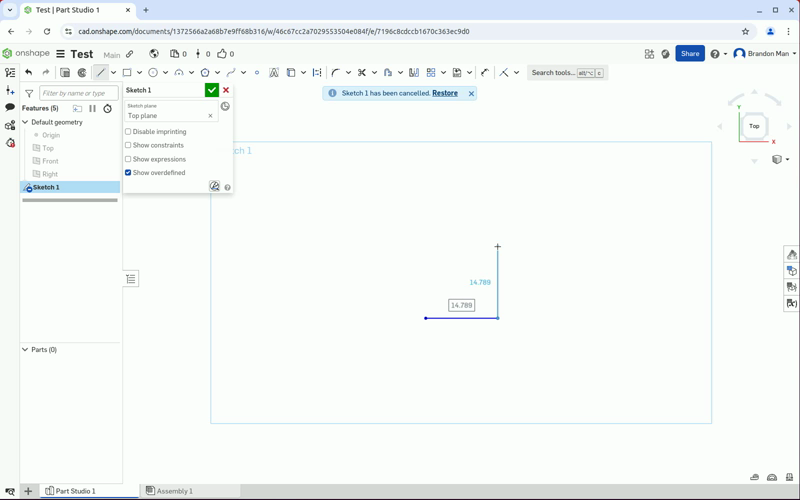
key_down(shift)
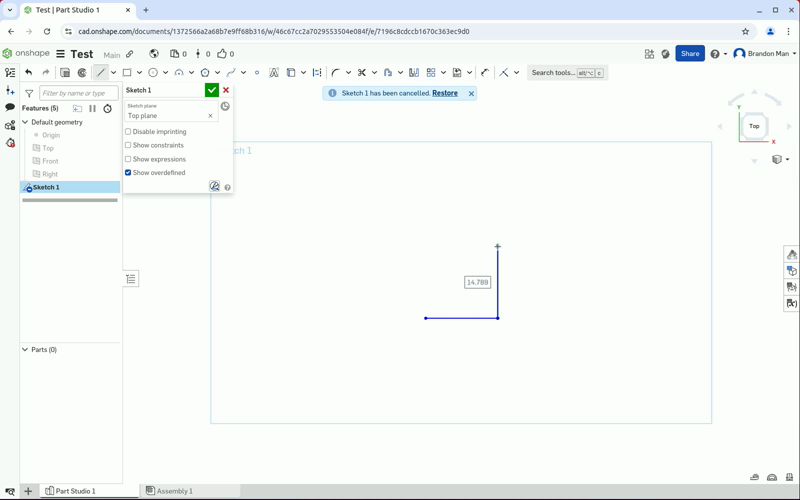
mouse_move(425, 246)
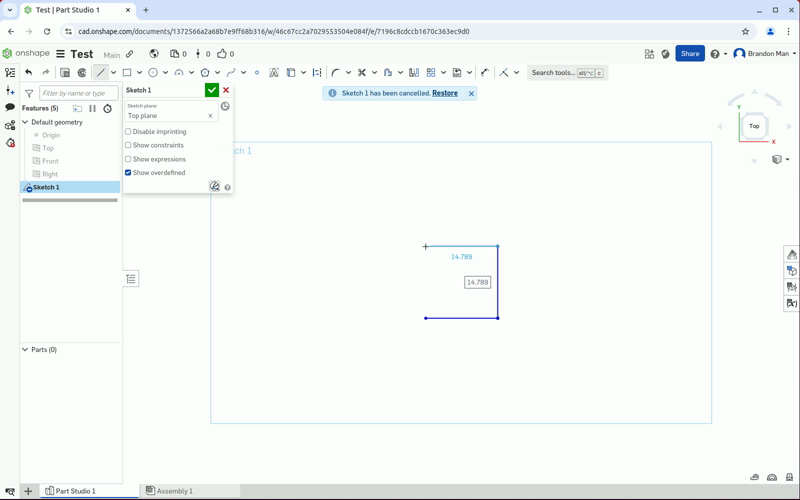
click(425, 246)
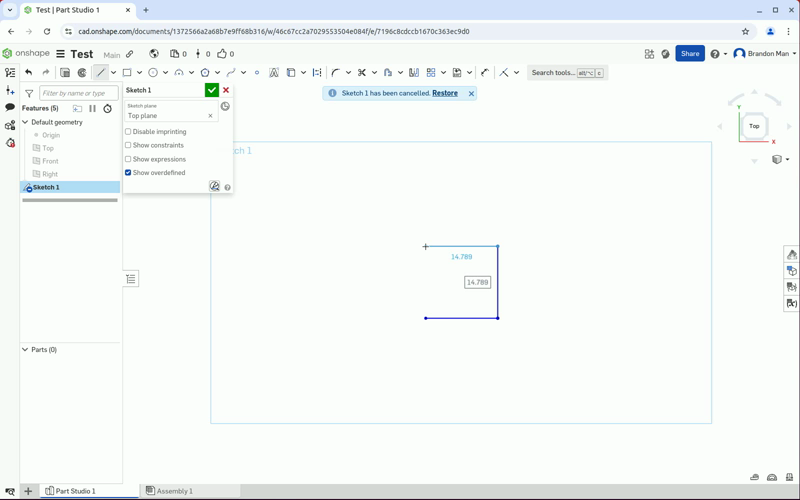
key_up(shift)
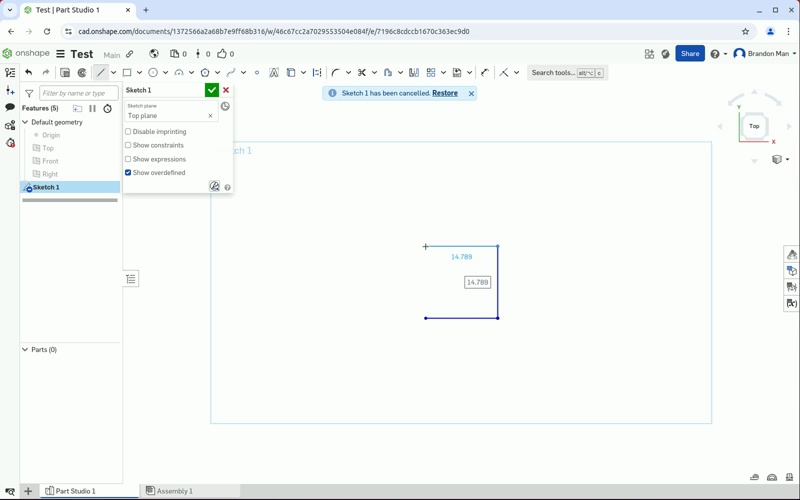
key_down(shift)
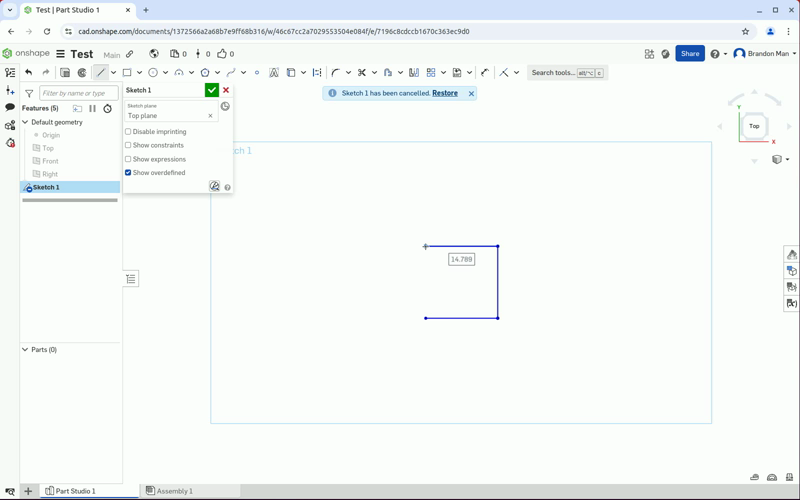
mouse_move(425, 318)
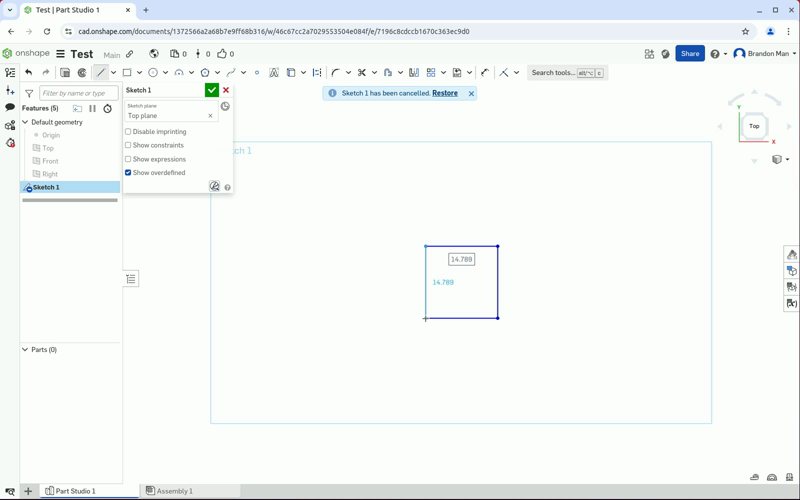
key_up(shift)
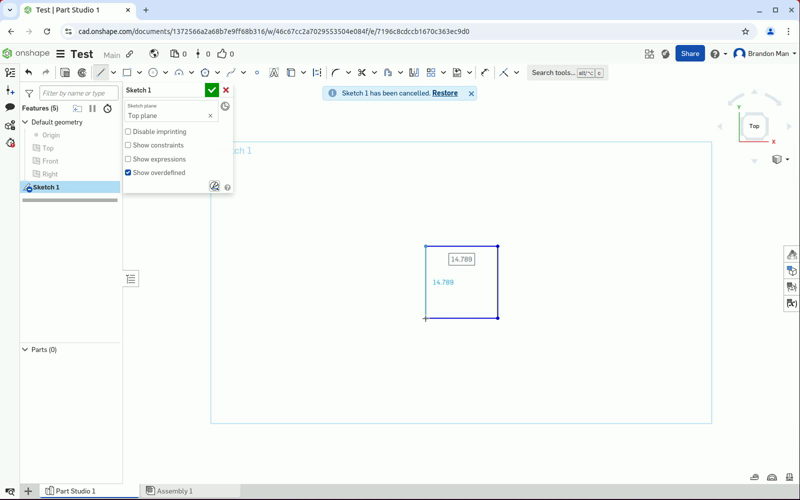
click(425, 318)
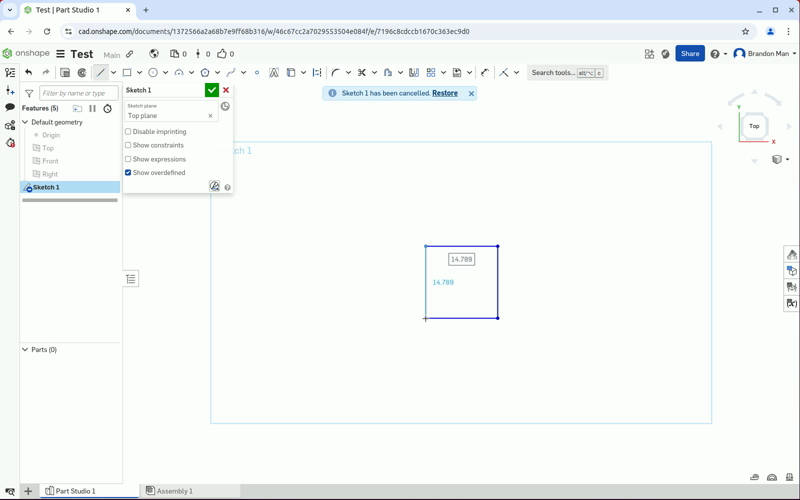
key(esc)
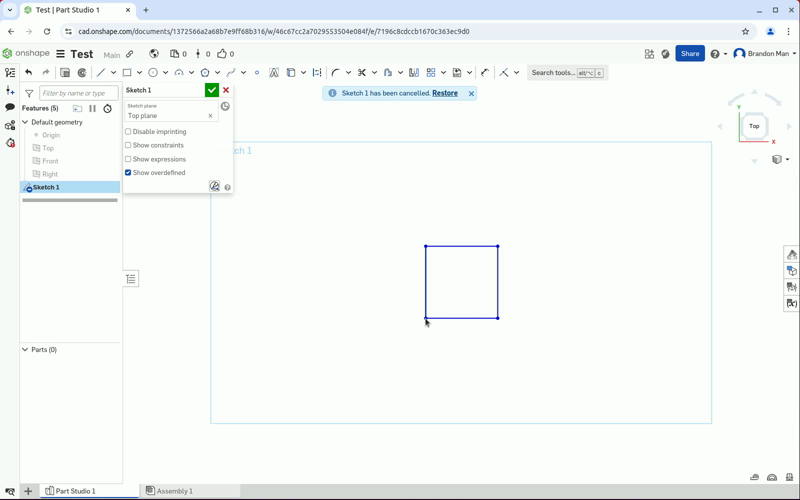
mouse_move(473, 282)
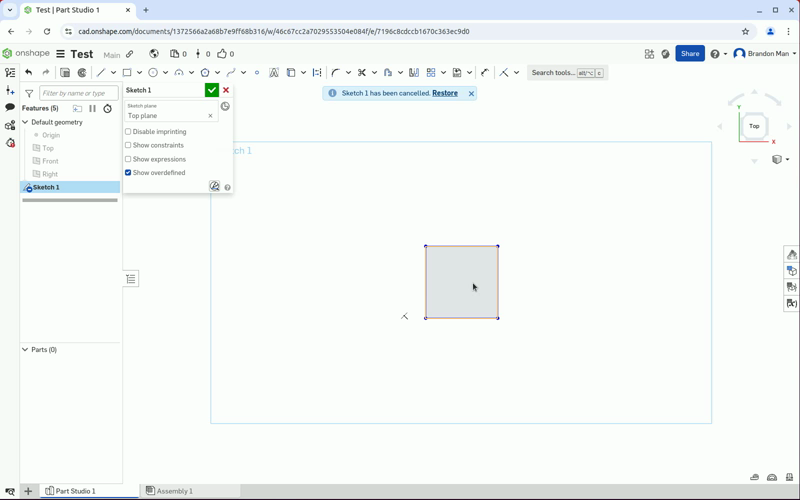
click(473, 282)
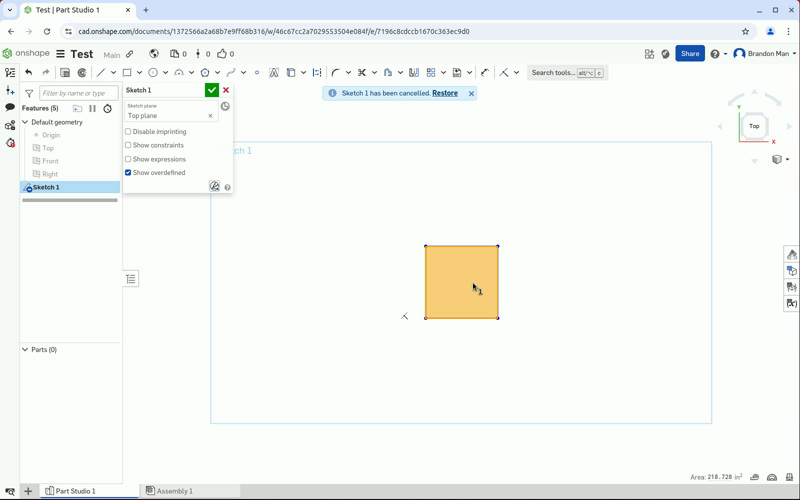
mouse_move(73, 352)
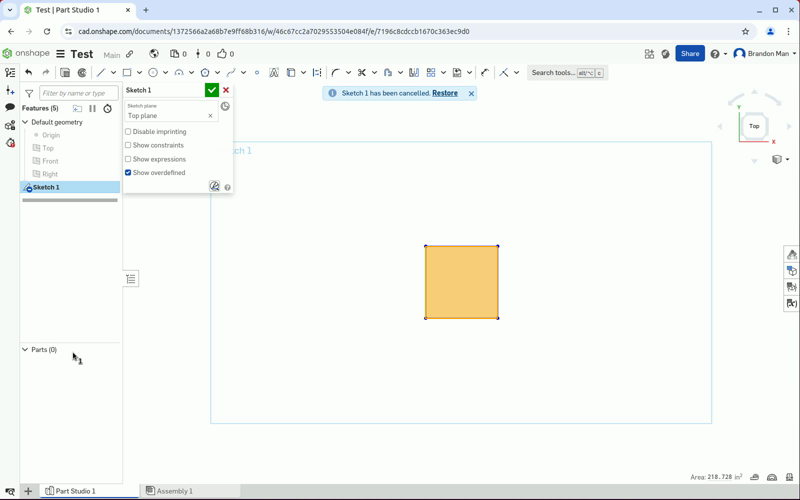
key(shift+y)
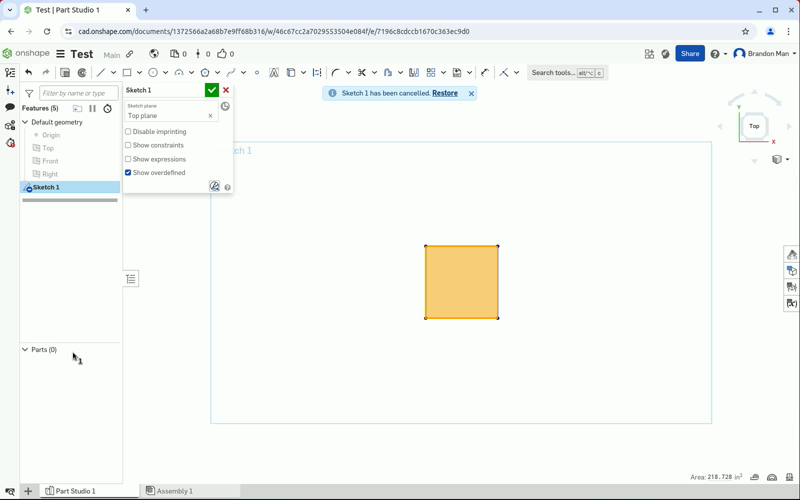
key(shift+e)
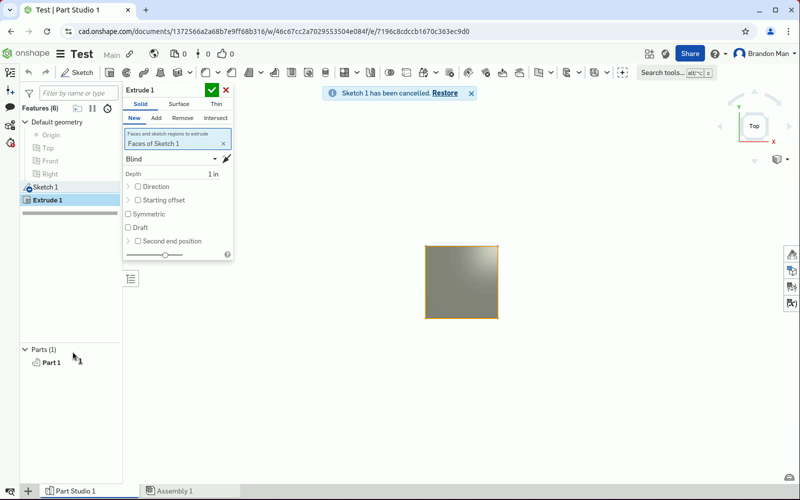
mouse_move(143, 106)
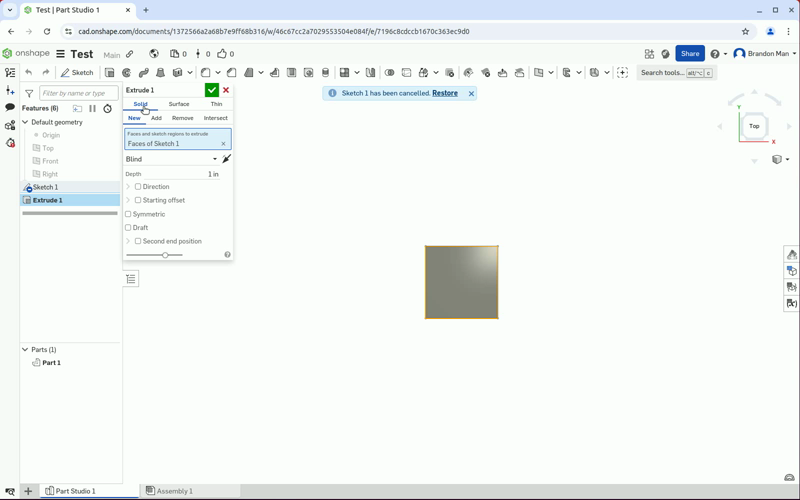
click(143, 106)
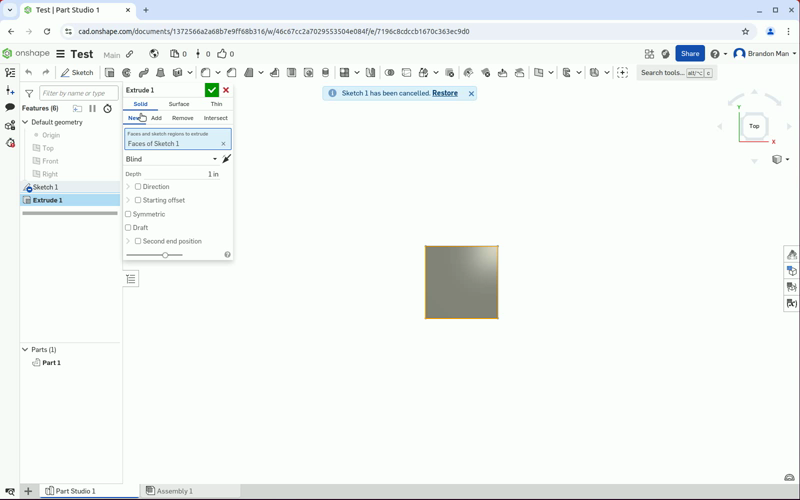
mouse_move(137, 120)
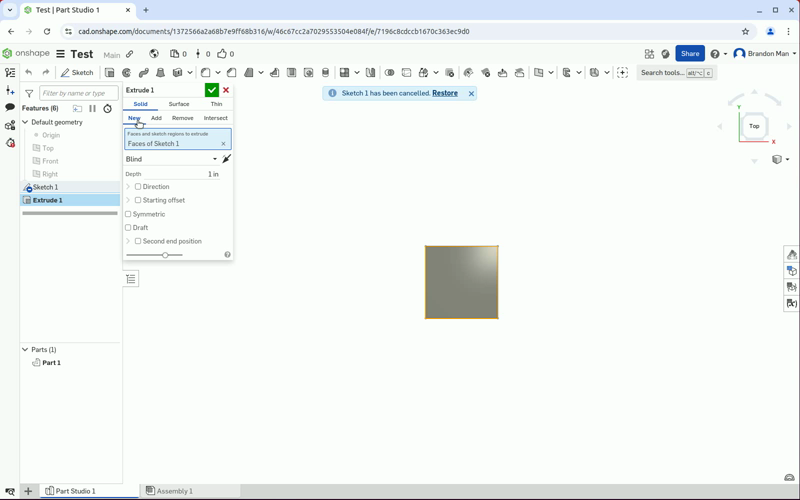
click(137, 120)
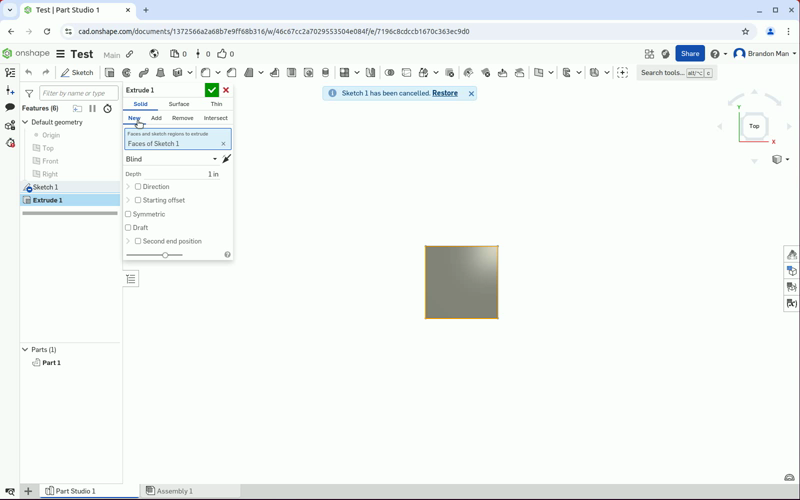
key(tab, 4)
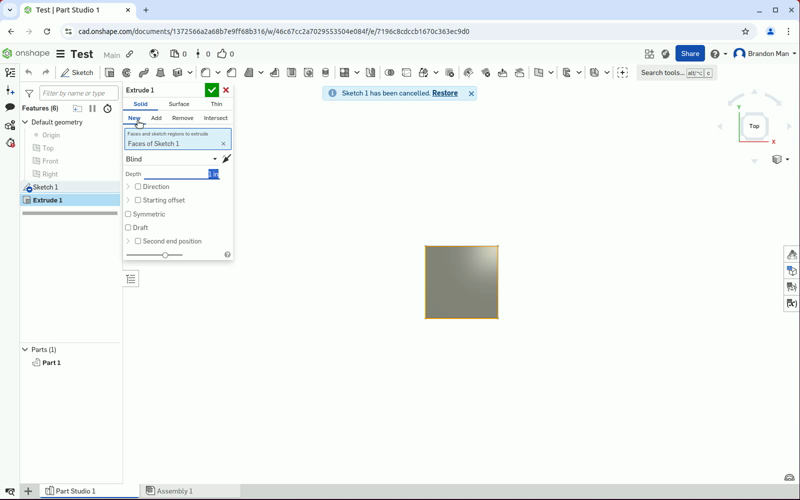
text(0.722)
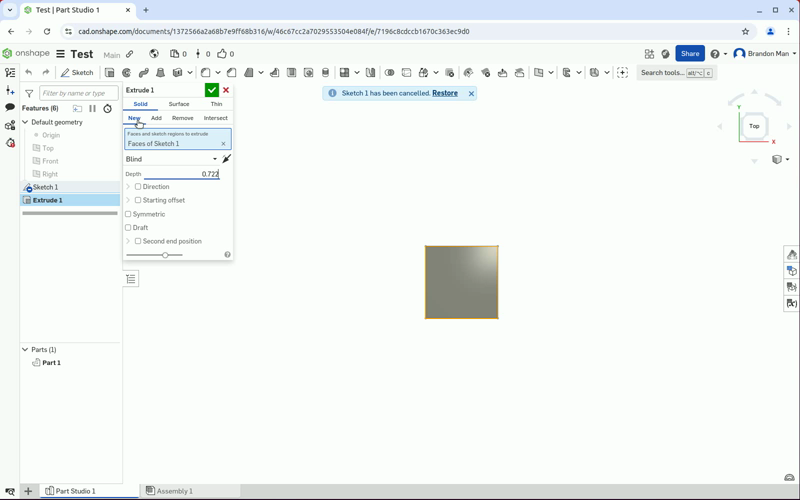
key(enter)
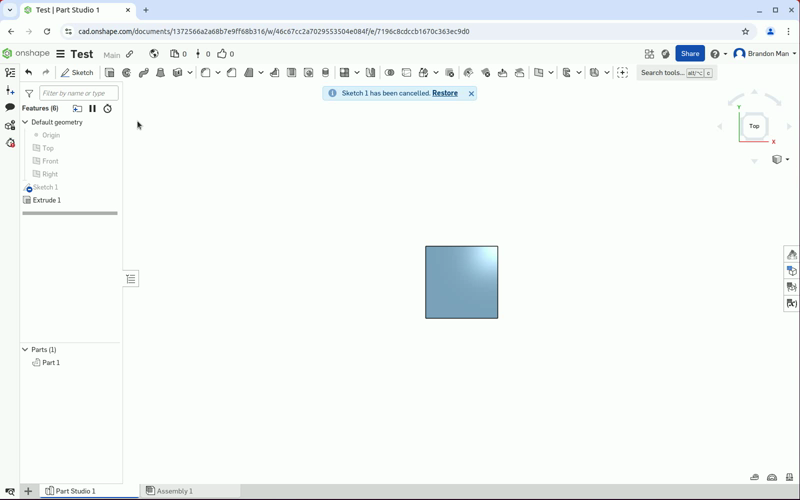
key(shift+h)
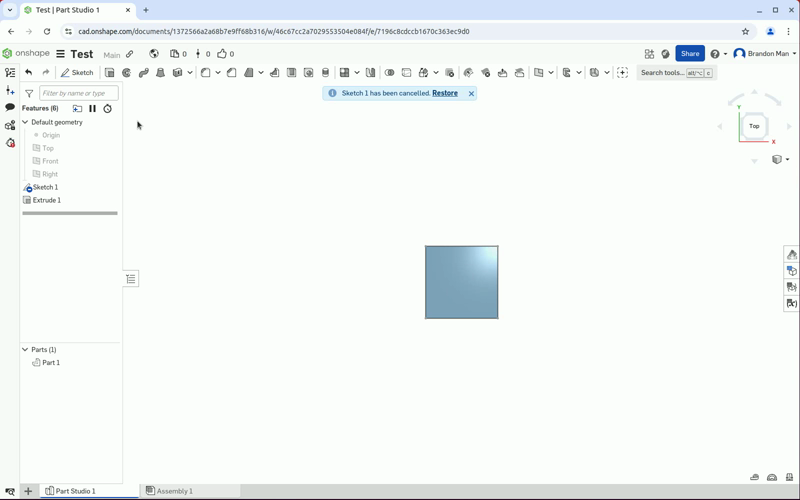
key(shift+h)
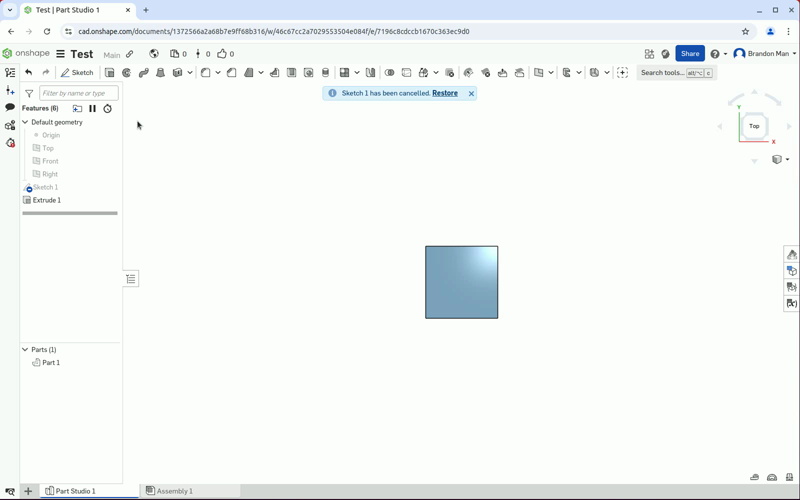
mouse_move(73, 189)
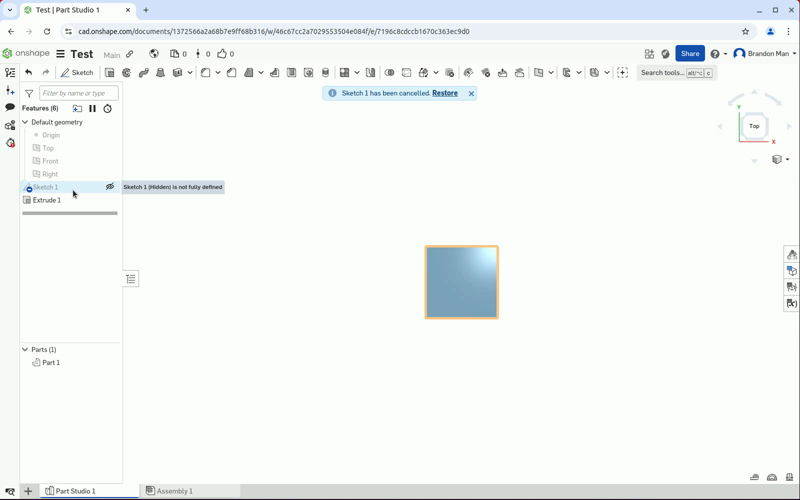
click(73, 189)
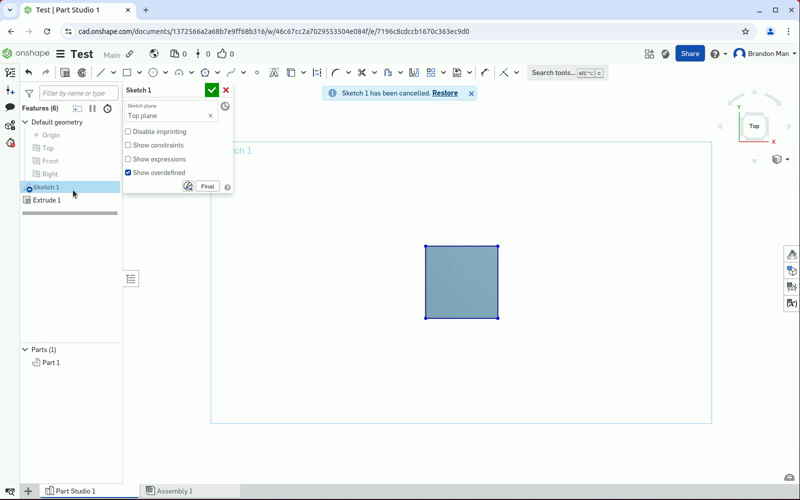
mouse_move(229, 92)
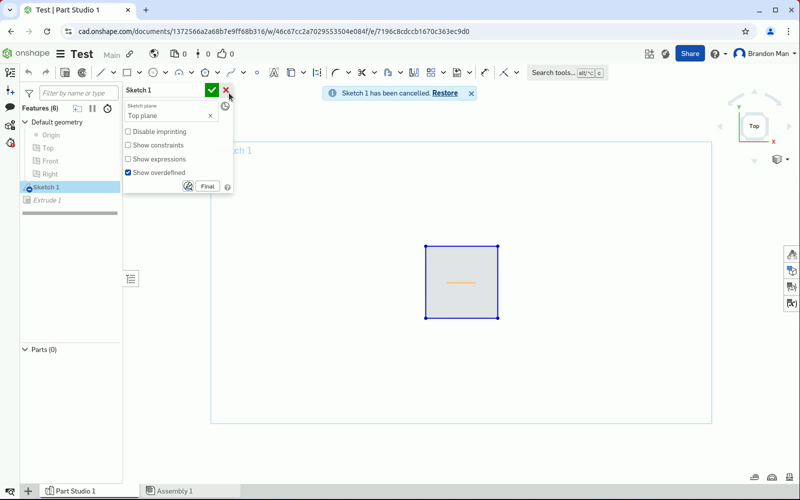
click(229, 92)
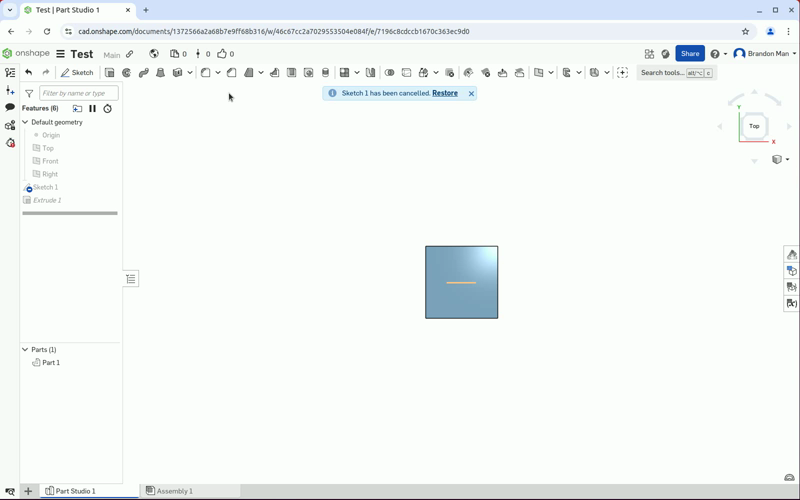
mouse_move(541, 75)
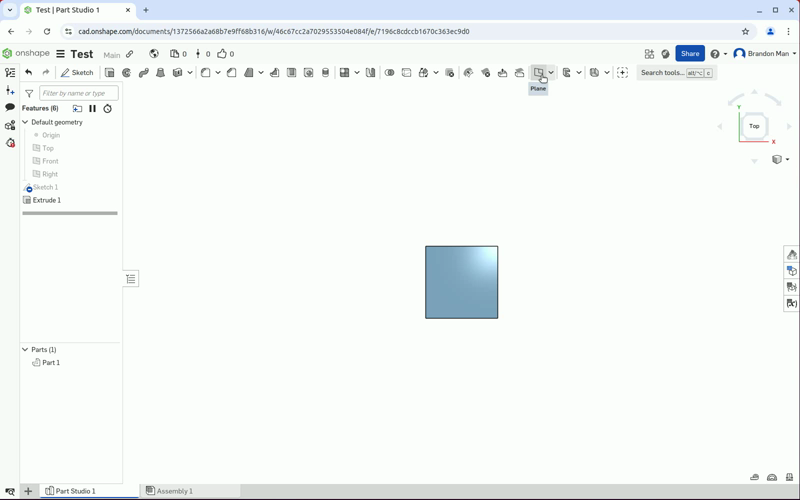
click(541, 75)
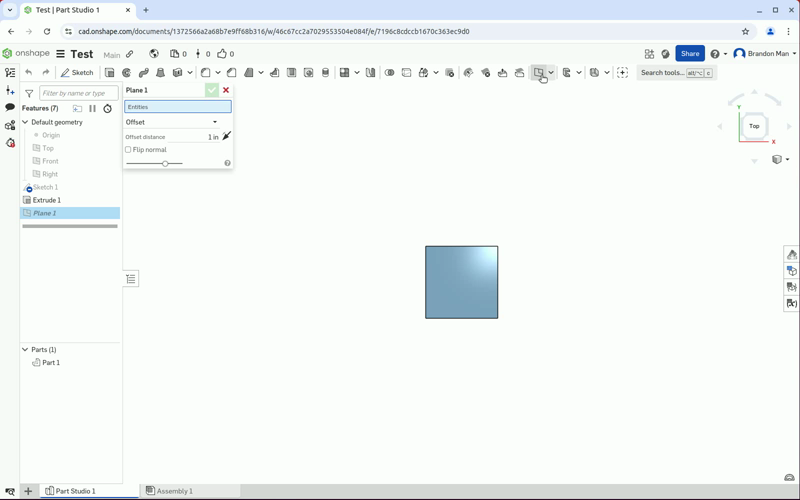
mouse_move(73, 150)
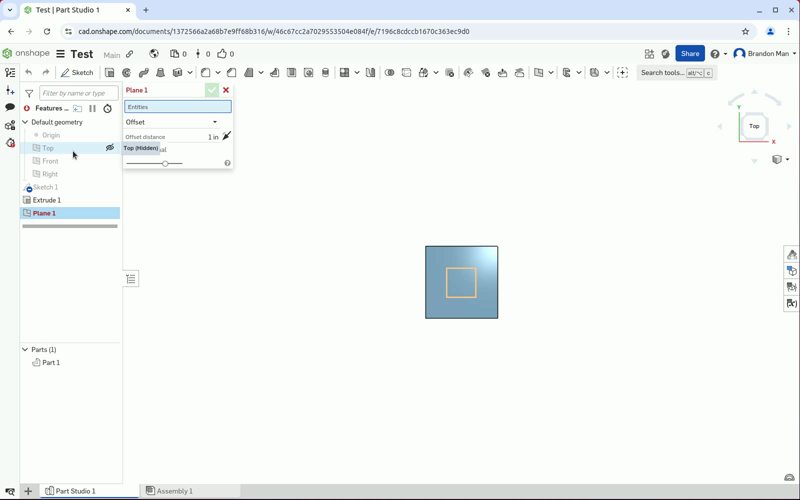
click(73, 150)
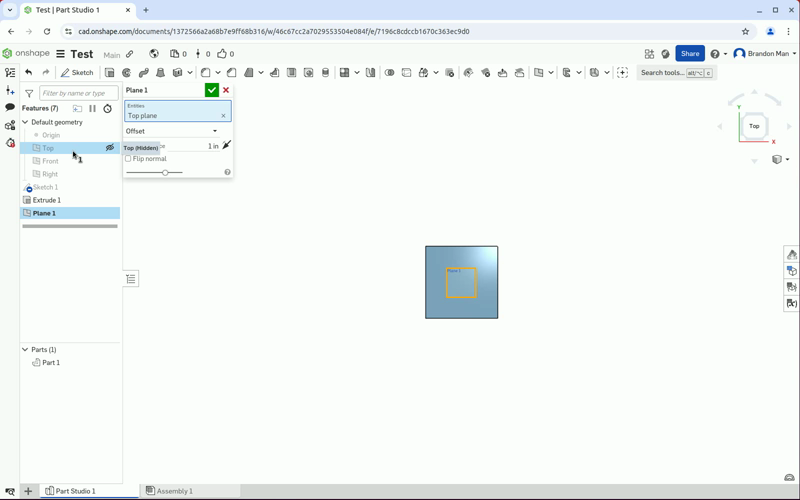
key(tab, 2)
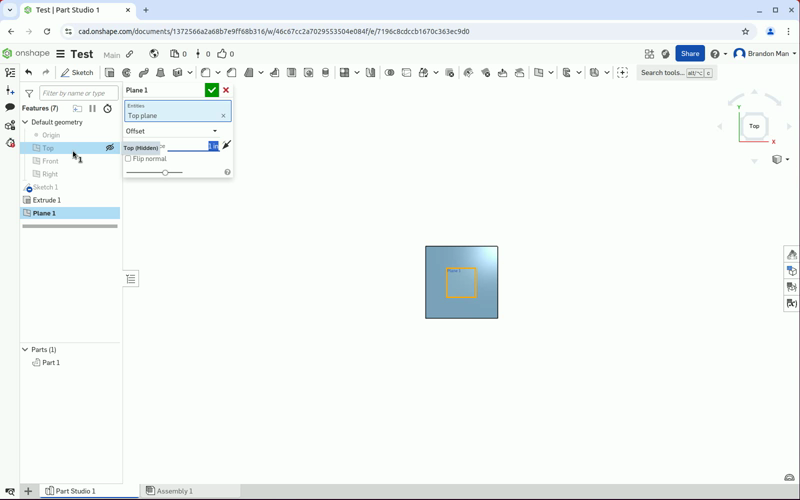
text(0.709)
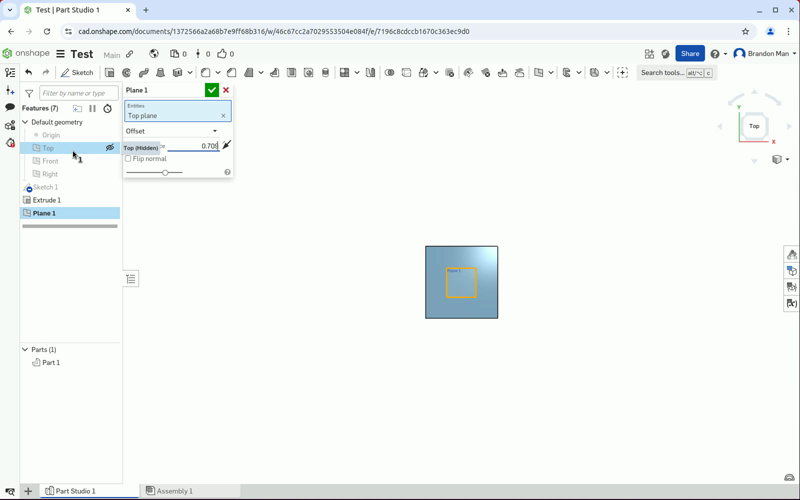
key(enter, 2)
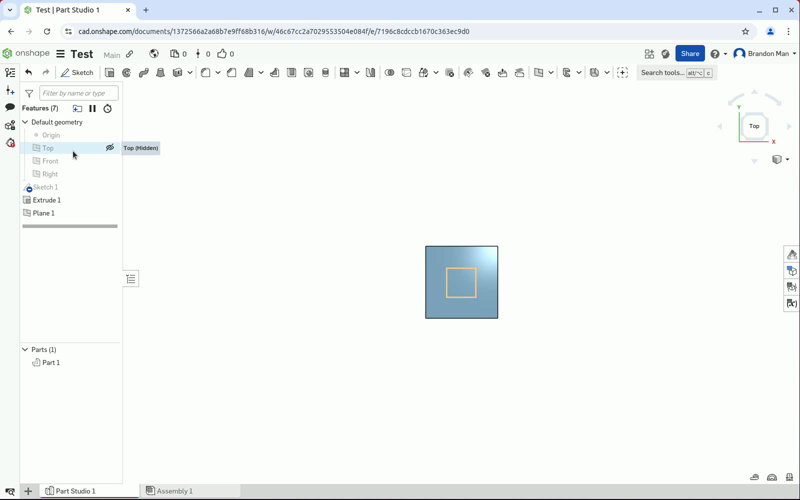
key(shift+s)
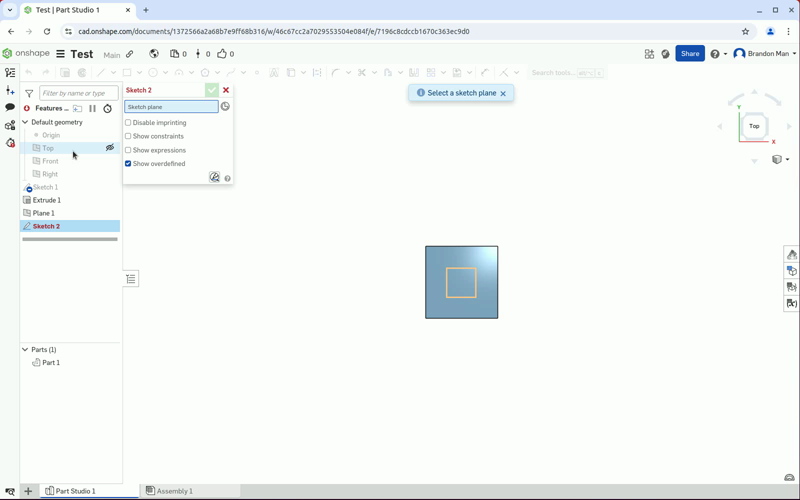
mouse_move(73, 215)
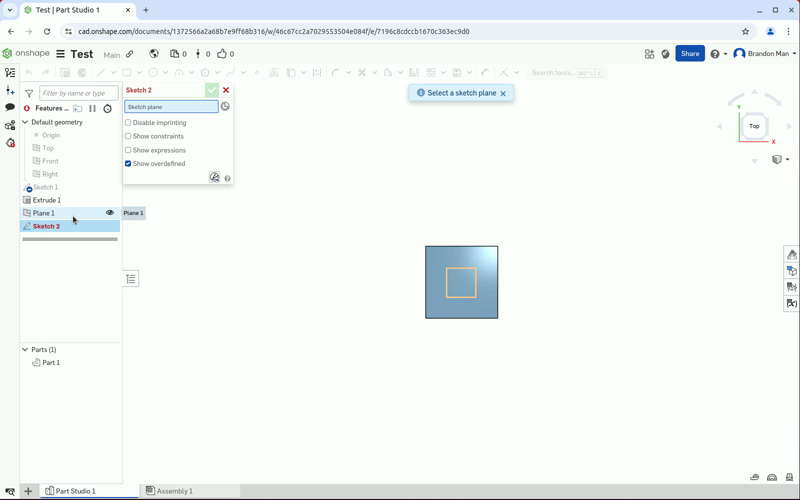
click(73, 215)
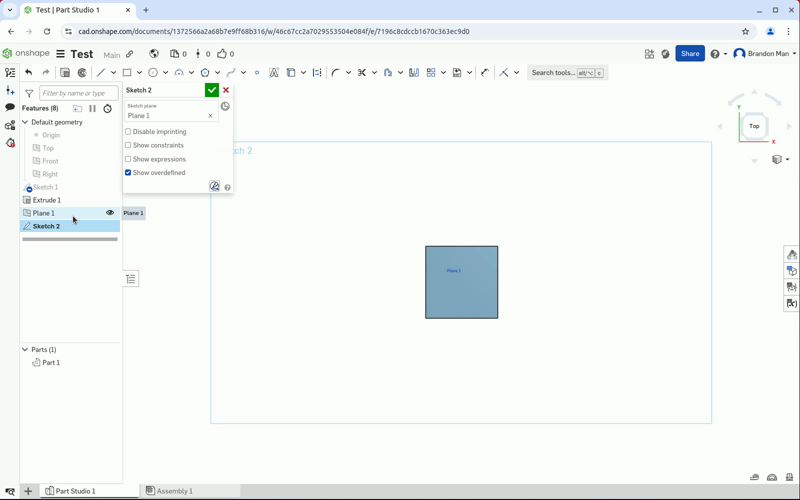
mouse_move(73, 352)
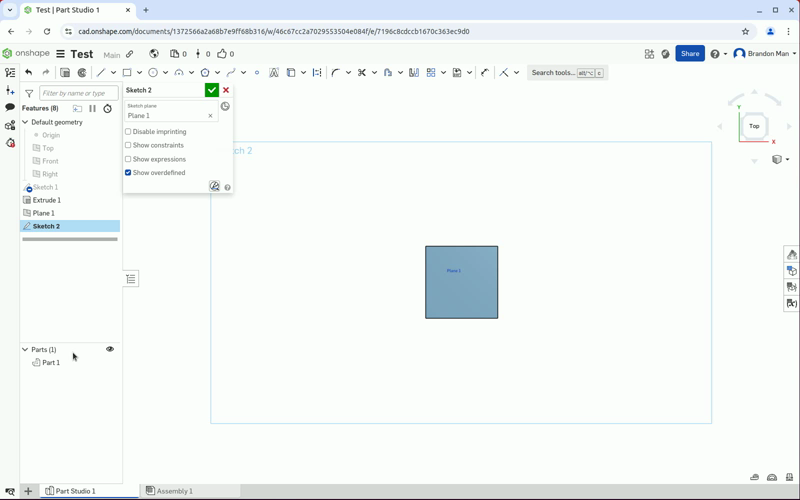
key(y)
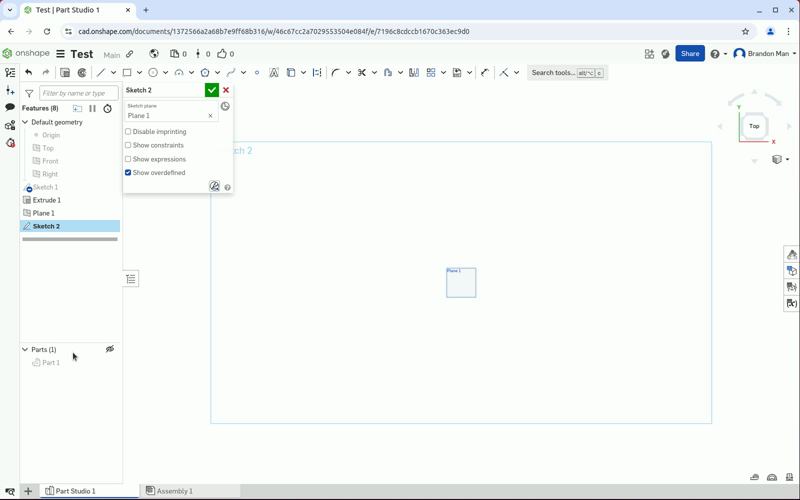
key(l)
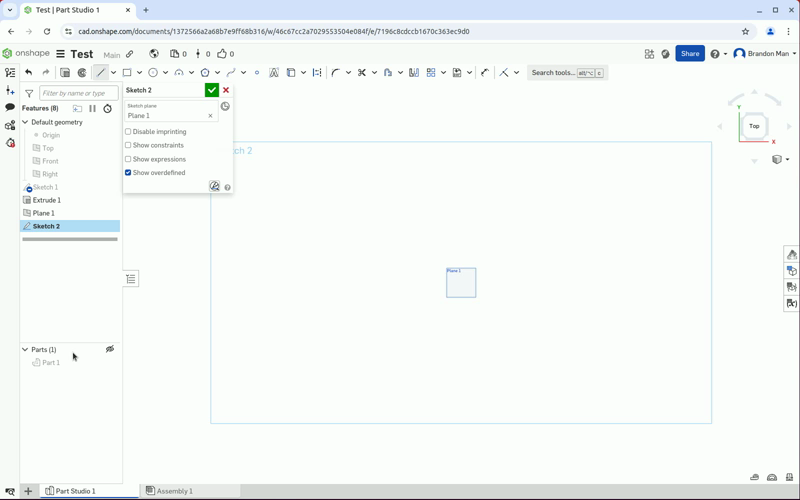
key_down(shift)
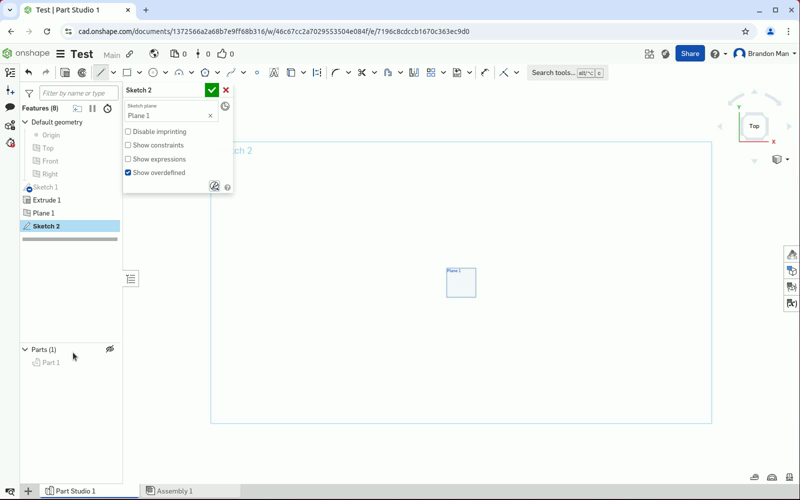
mouse_move(454, 288)
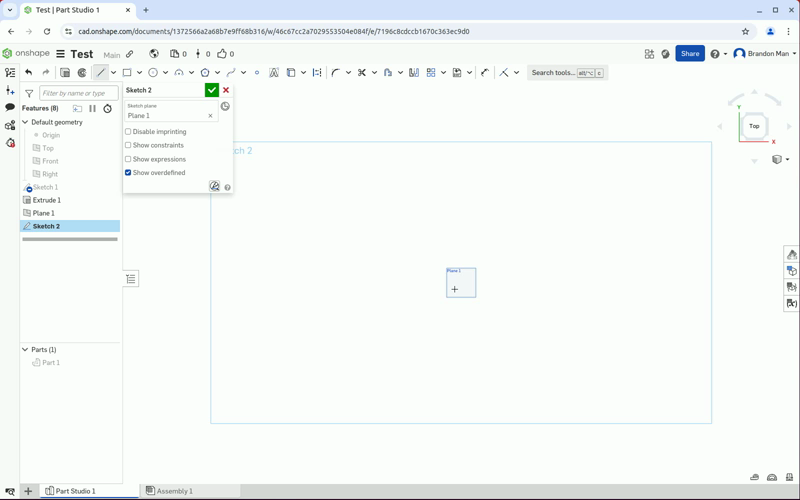
click(454, 288)
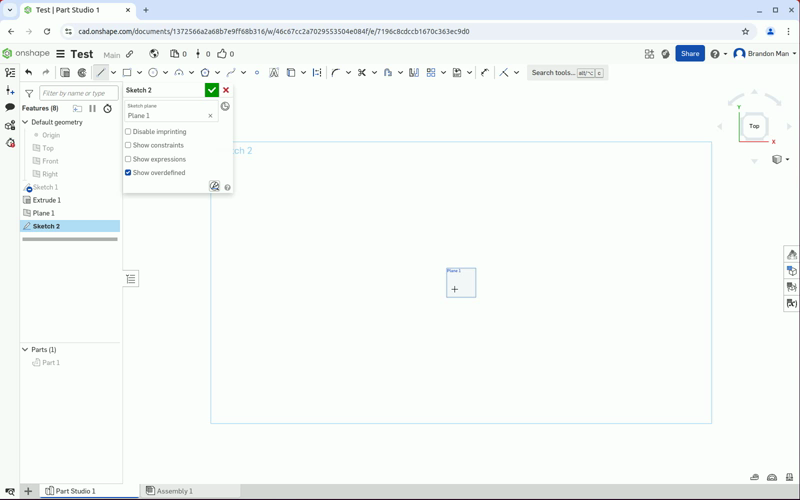
key_up(shift)
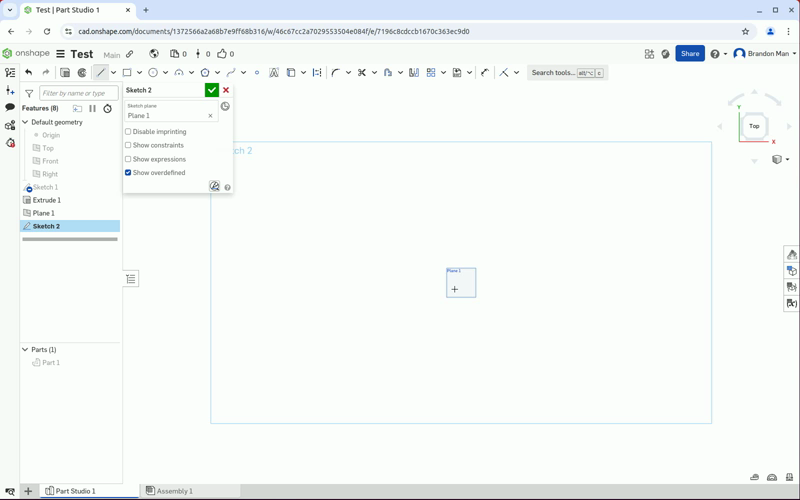
key_down(shift)
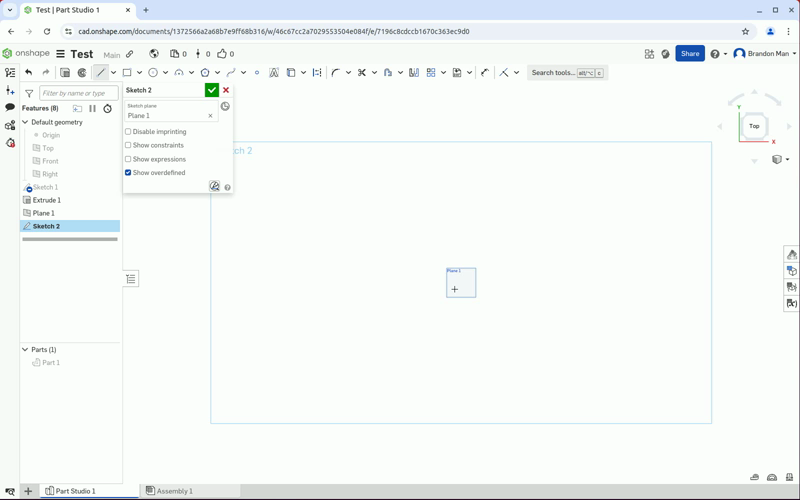
mouse_move(484, 288)
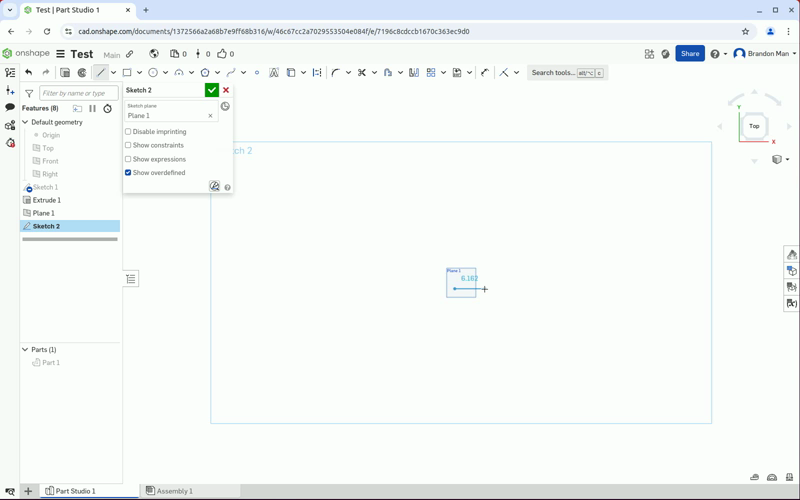
mouse_move(466, 288)
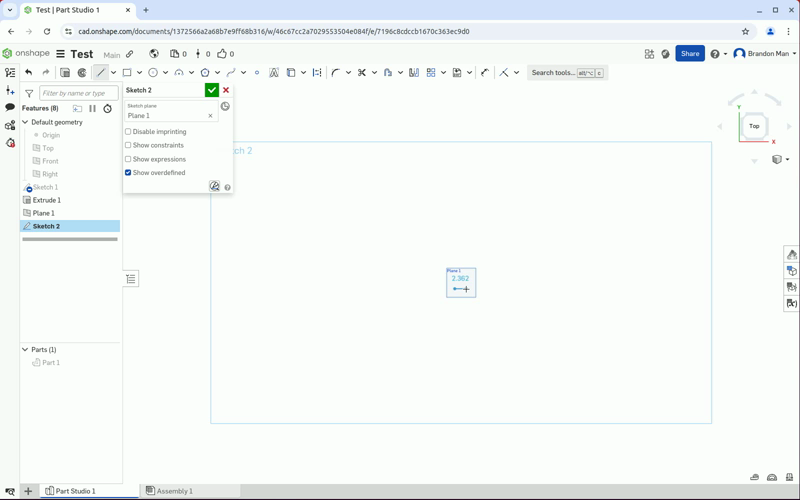
click(466, 288)
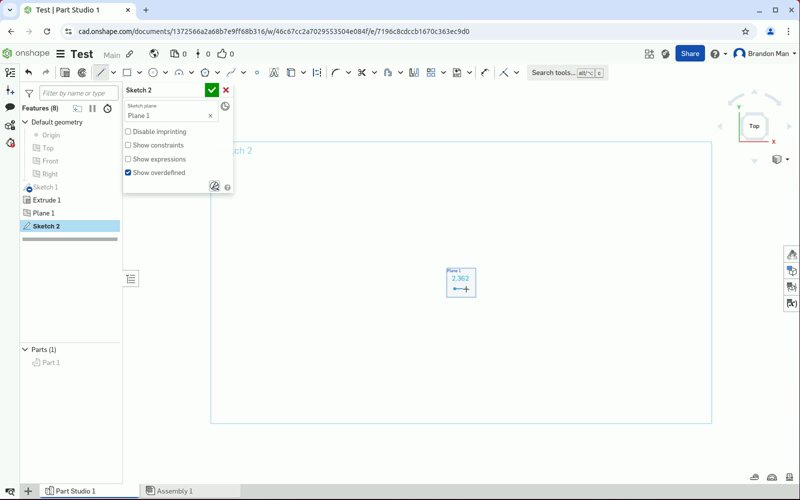
key_up(shift)
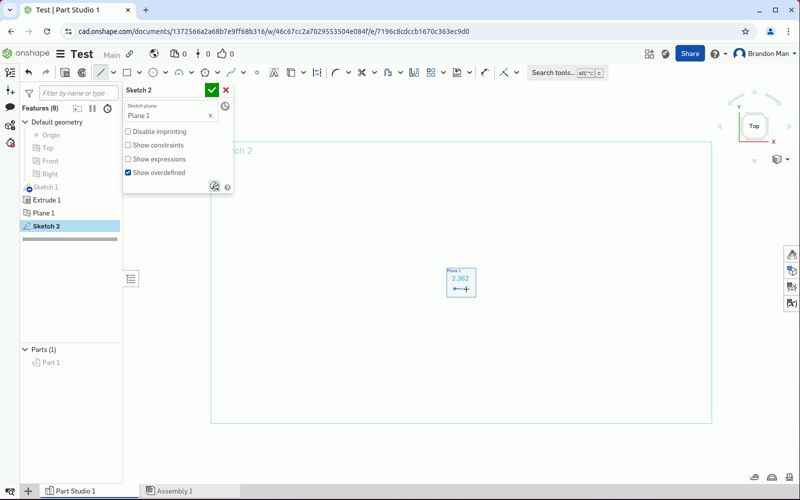
key_down(shift)
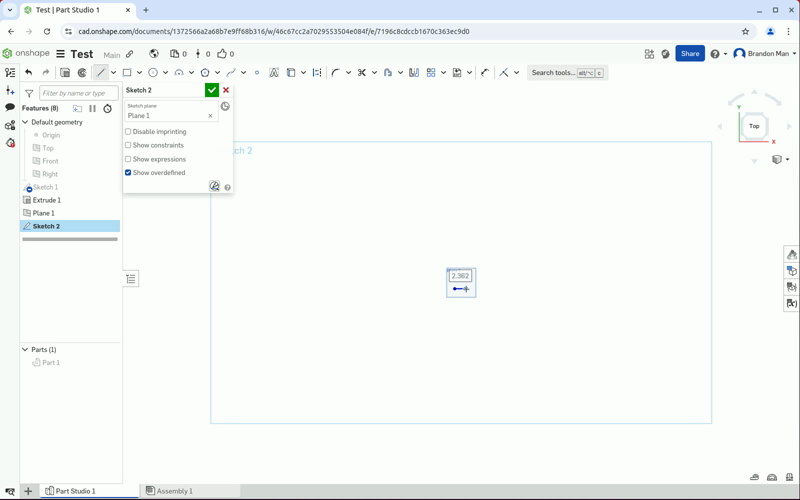
mouse_move(496, 288)
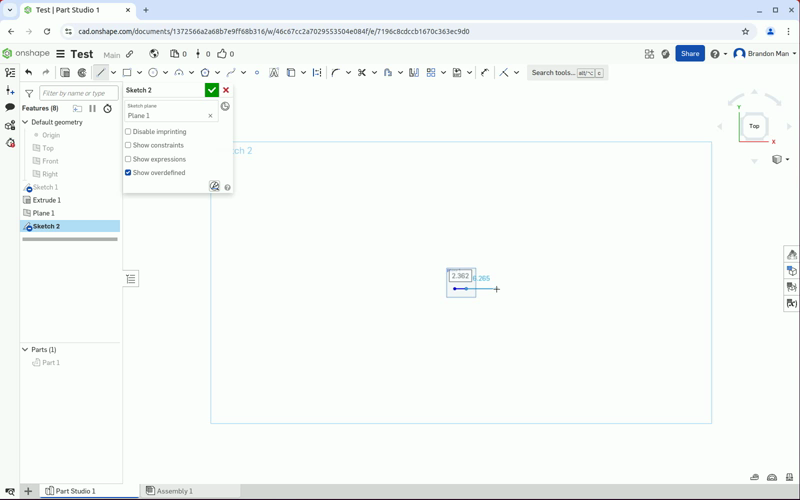
mouse_move(466, 277)
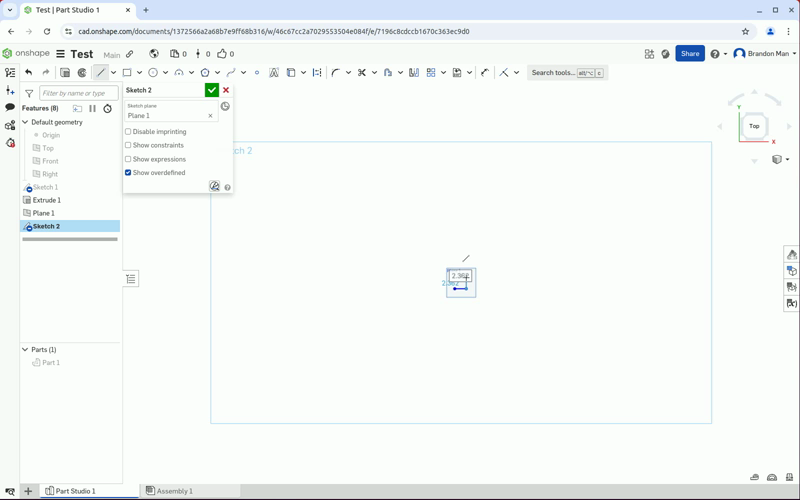
click(466, 277)
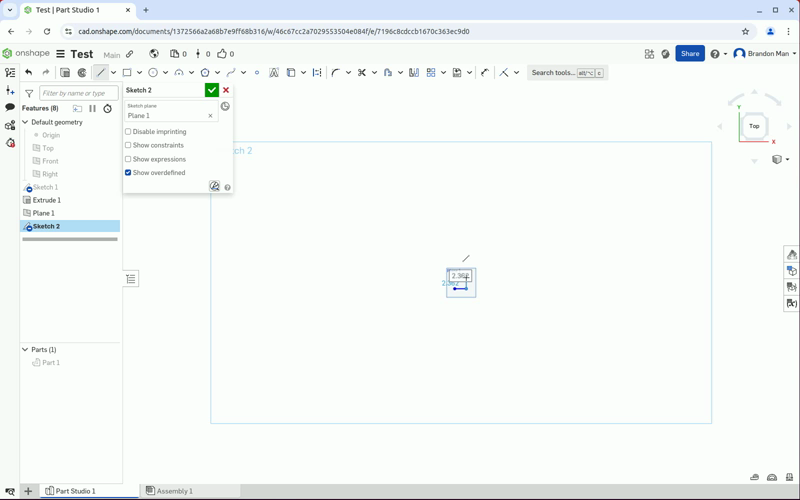
key_up(shift)
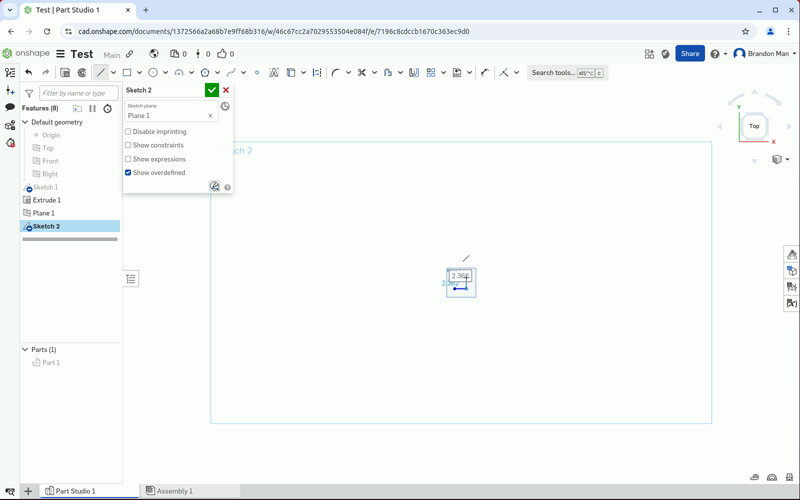
key_down(shift)
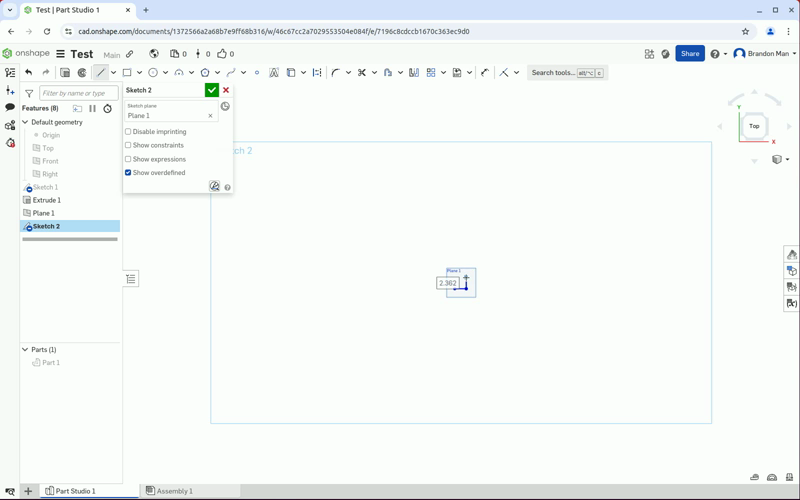
mouse_move(496, 277)
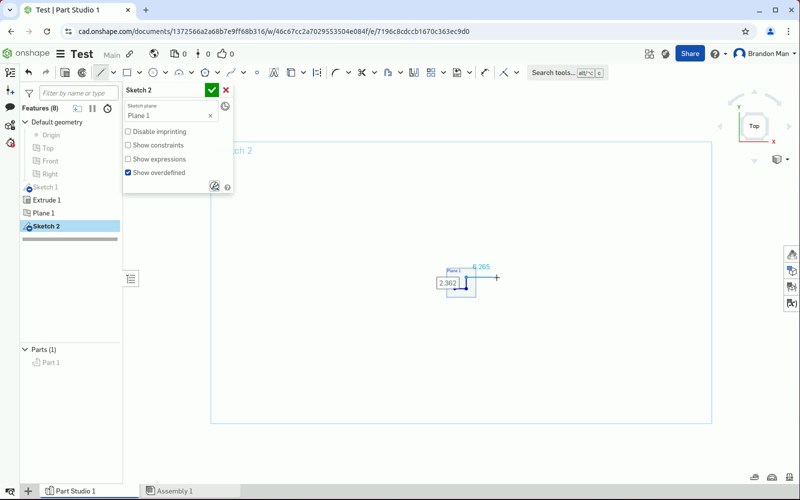
mouse_move(454, 277)
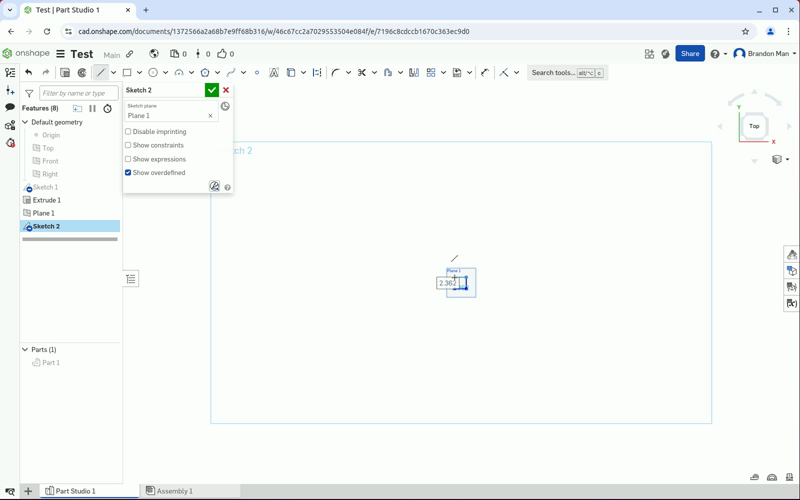
click(454, 277)
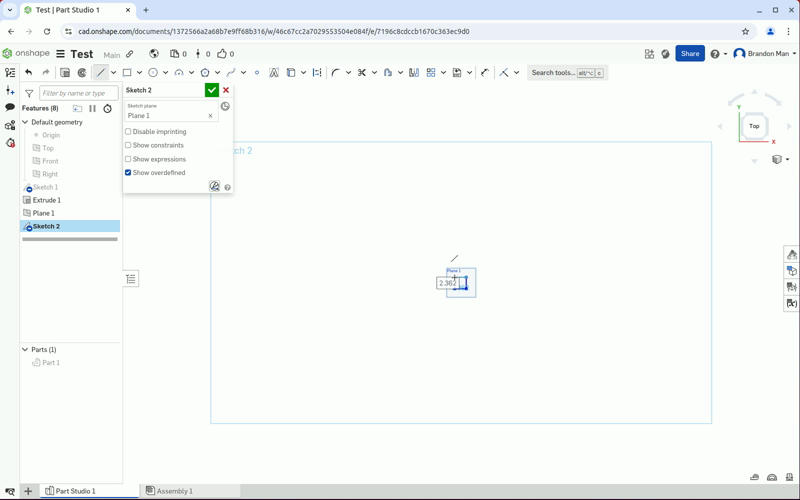
key_up(shift)
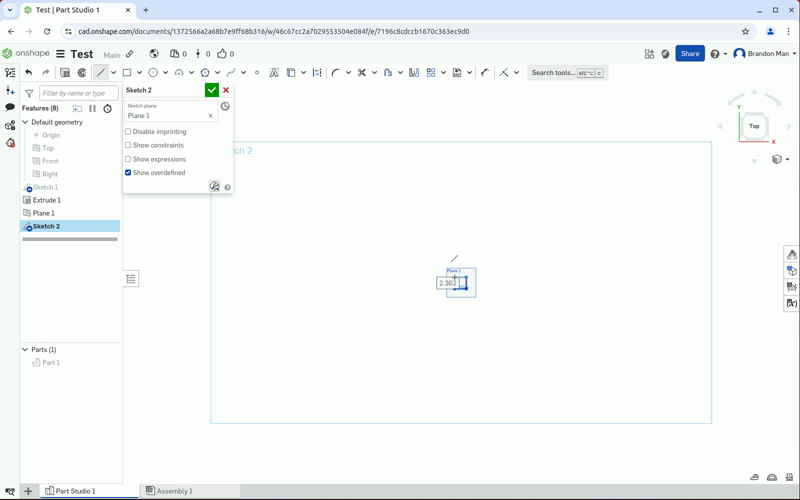
mouse_move(484, 277)
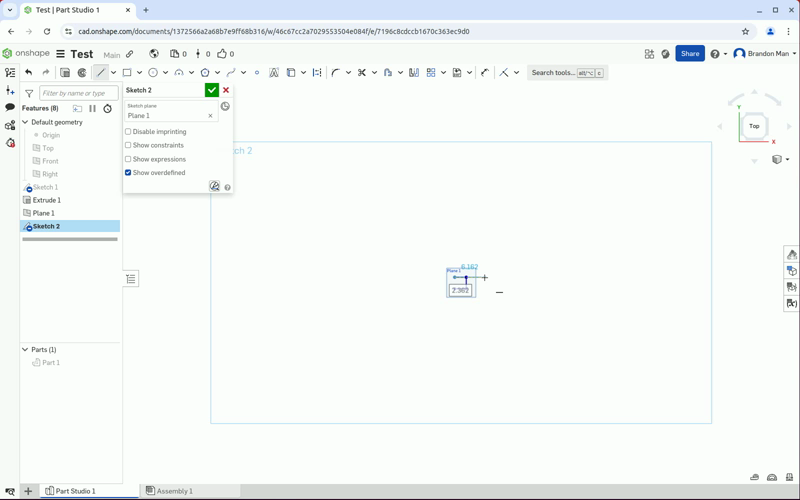
key_down(shift)
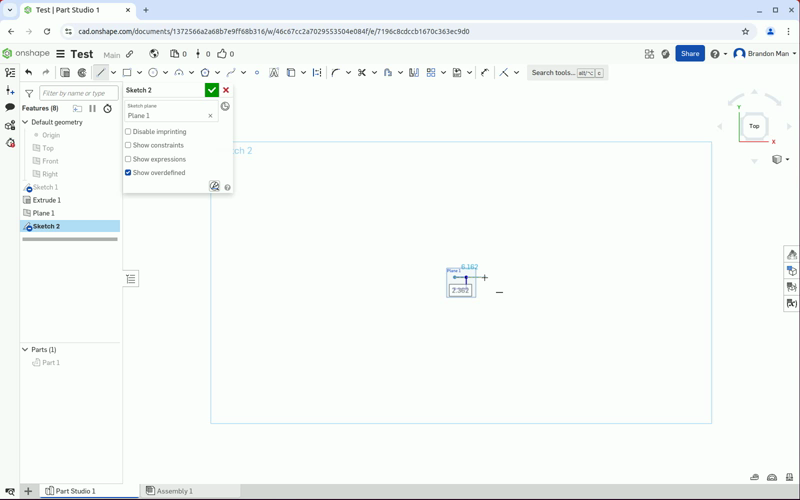
mouse_move(454, 288)
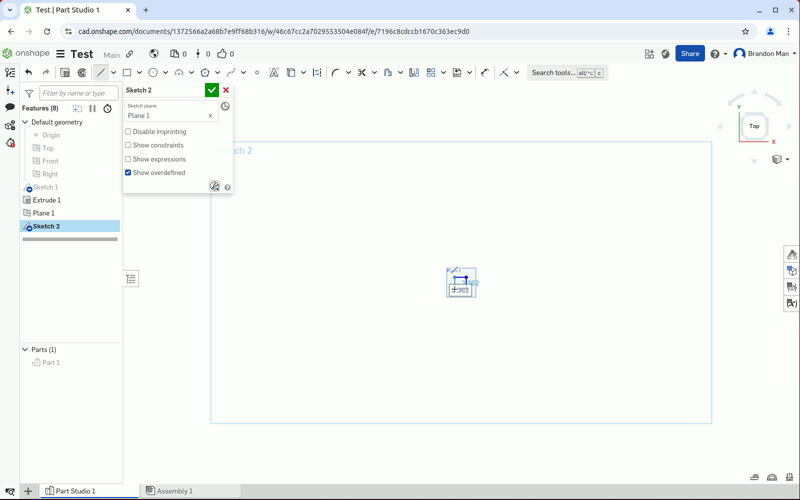
key_up(shift)
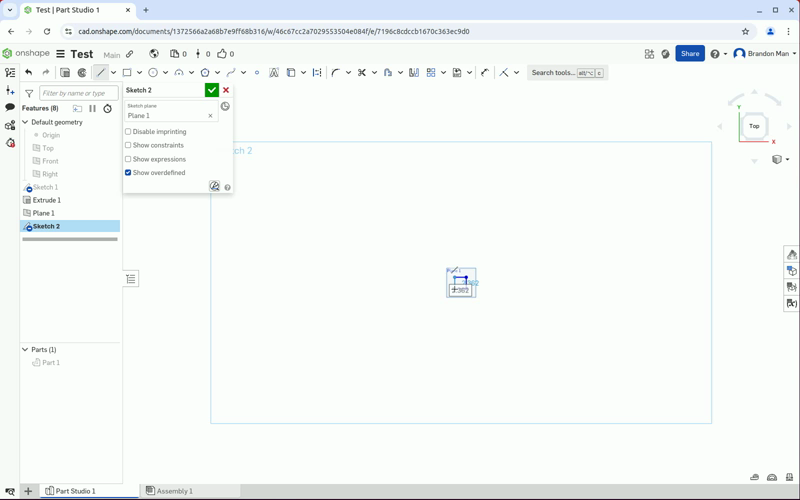
click(454, 288)
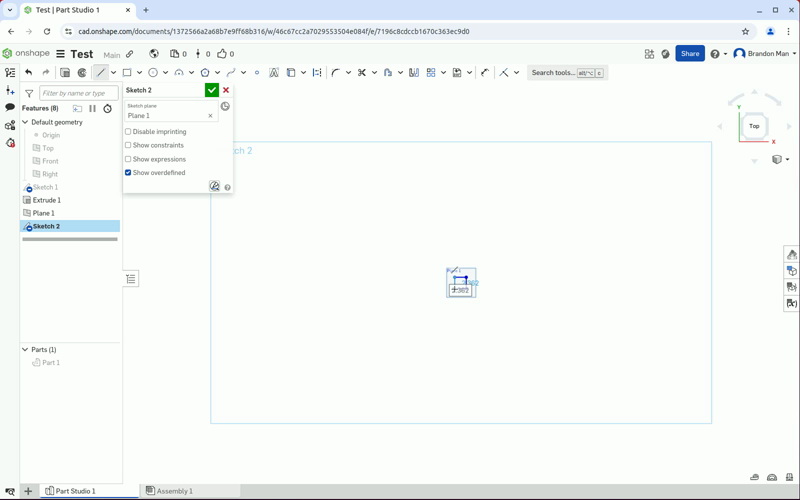
key(esc)
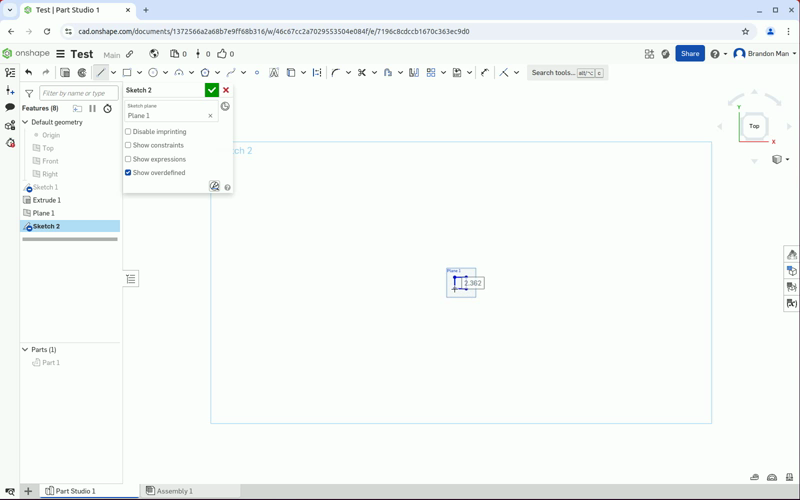
mouse_move(455, 282)
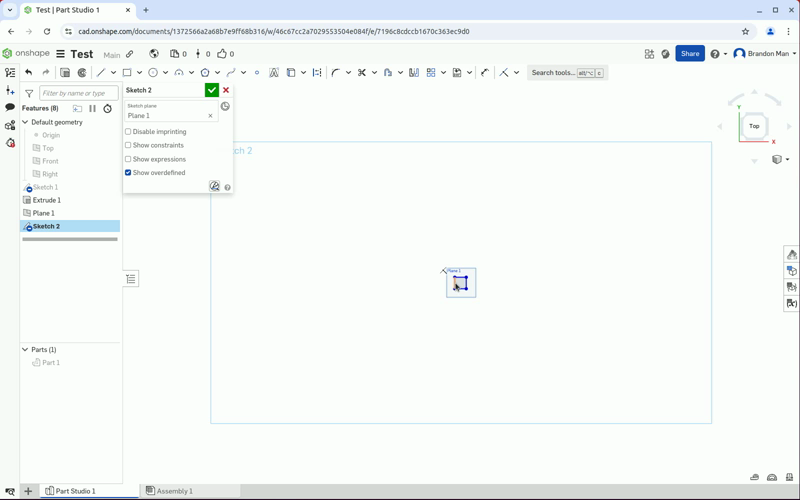
scroll(6)
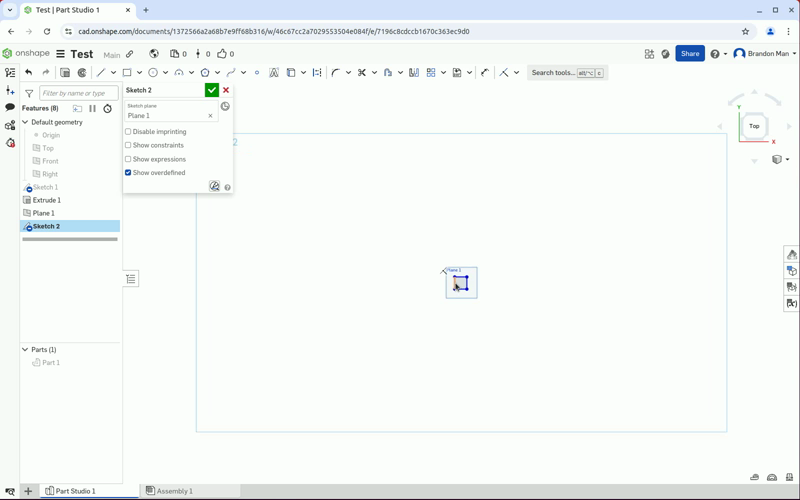
scroll(6)
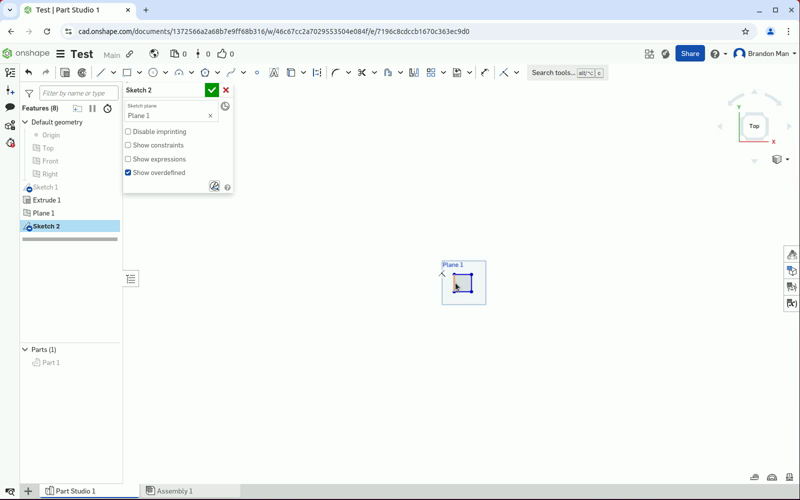
scroll(6)
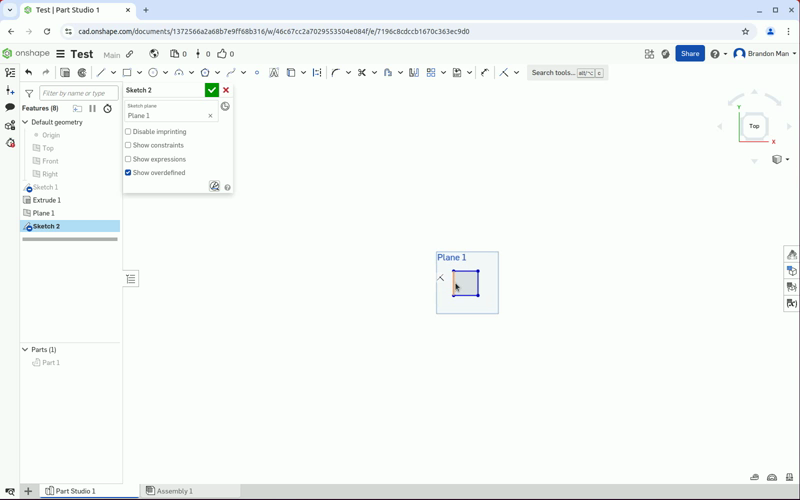
scroll(6)
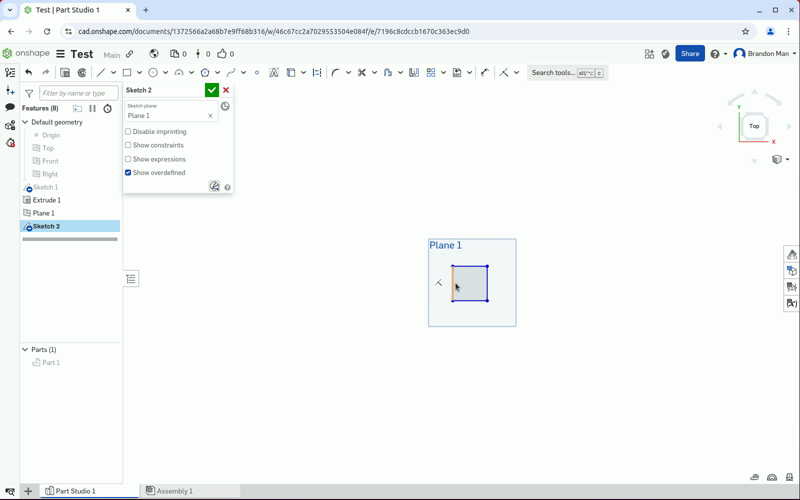
scroll(6)
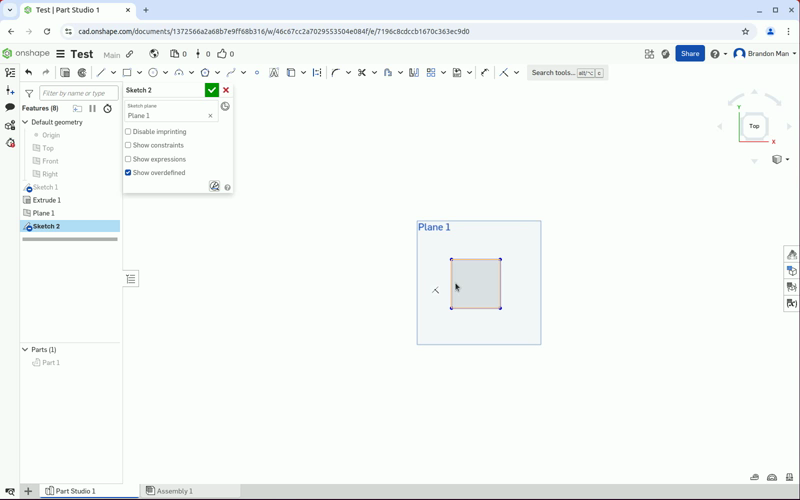
scroll(6)
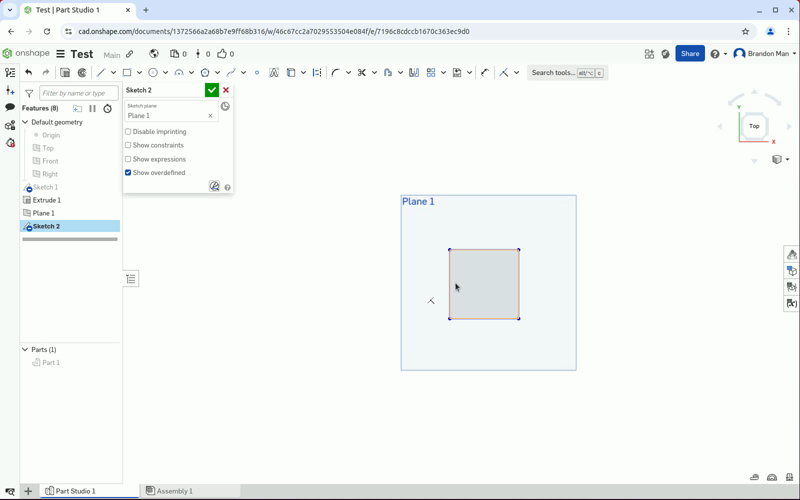
scroll(6)
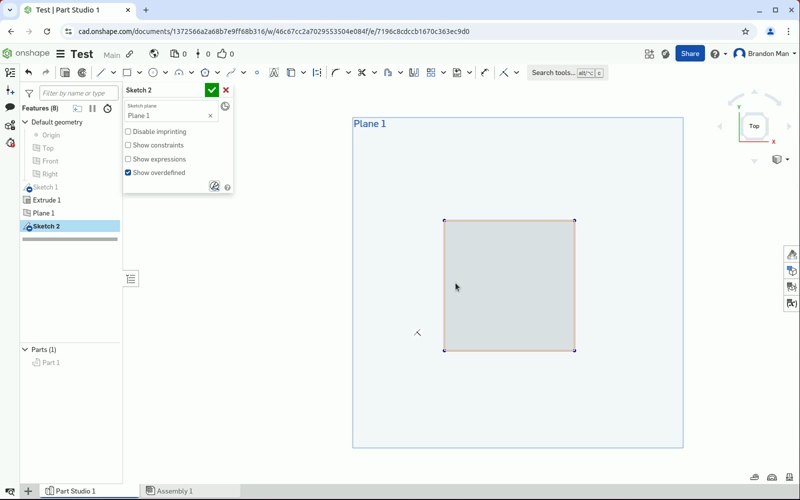
click(455, 282)
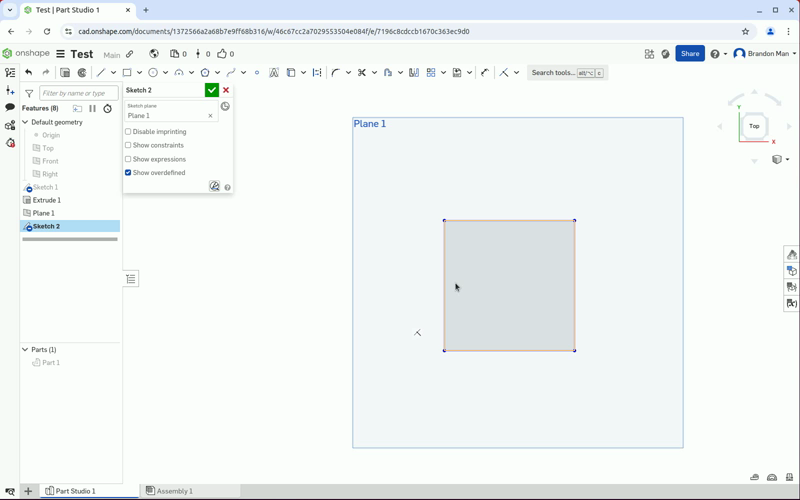
scroll(-6)
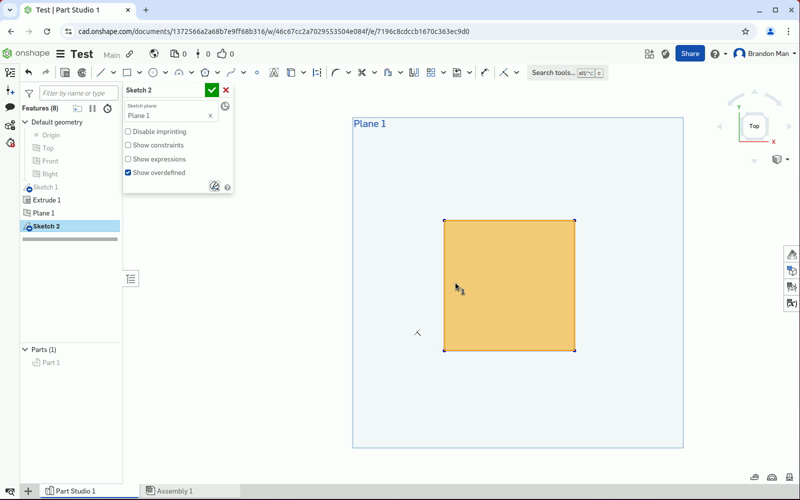
scroll(-6)
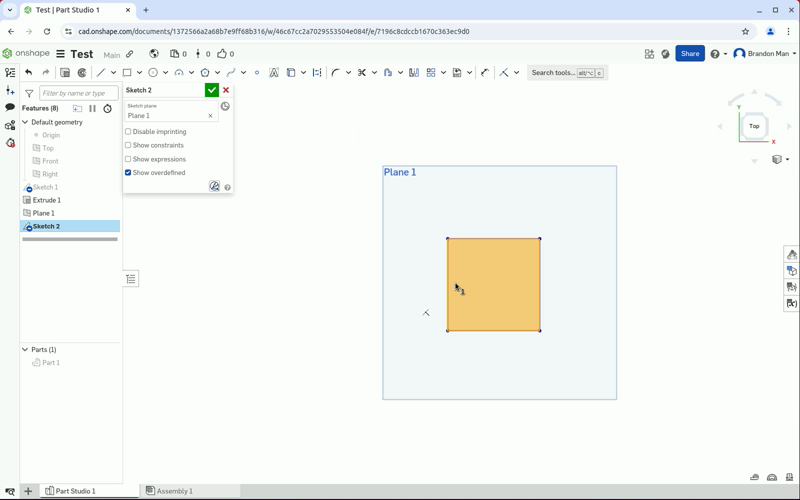
scroll(-6)
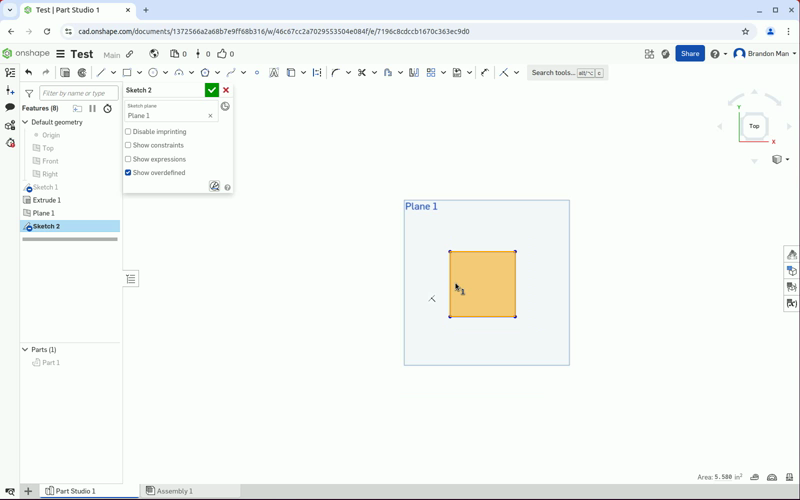
scroll(-6)
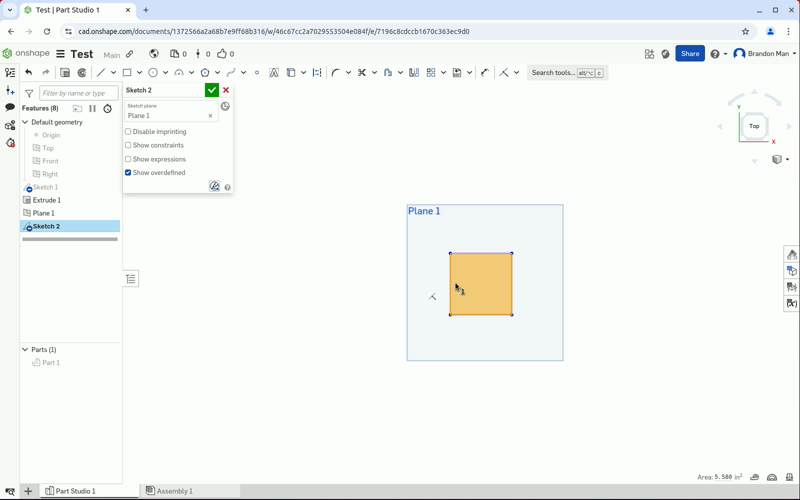
scroll(-6)
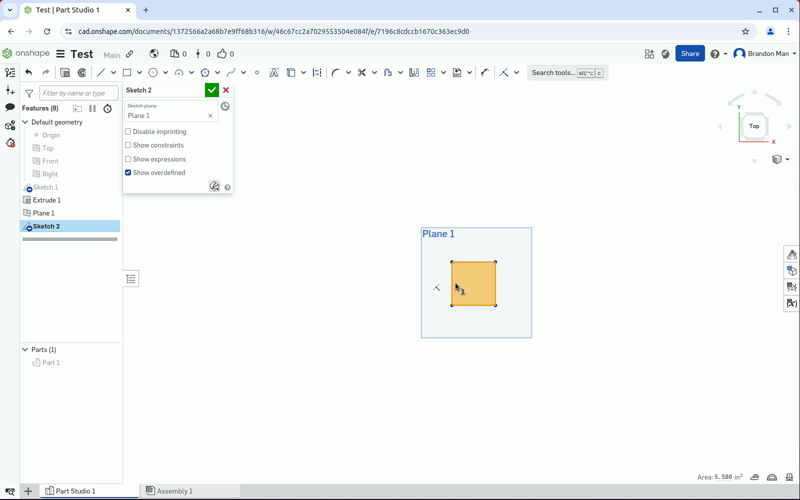
scroll(-6)
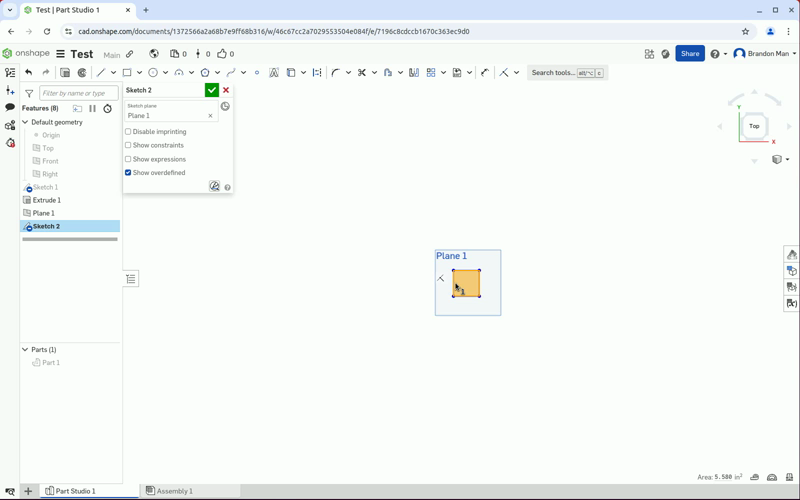
scroll(-6)
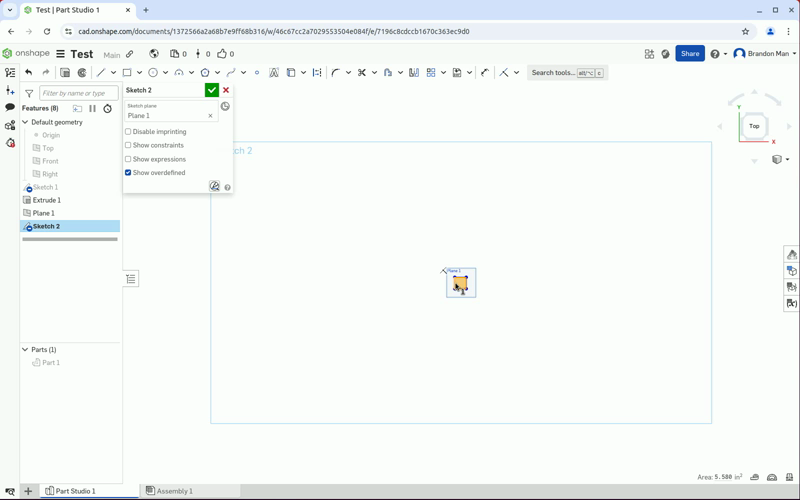
mouse_move(73, 352)
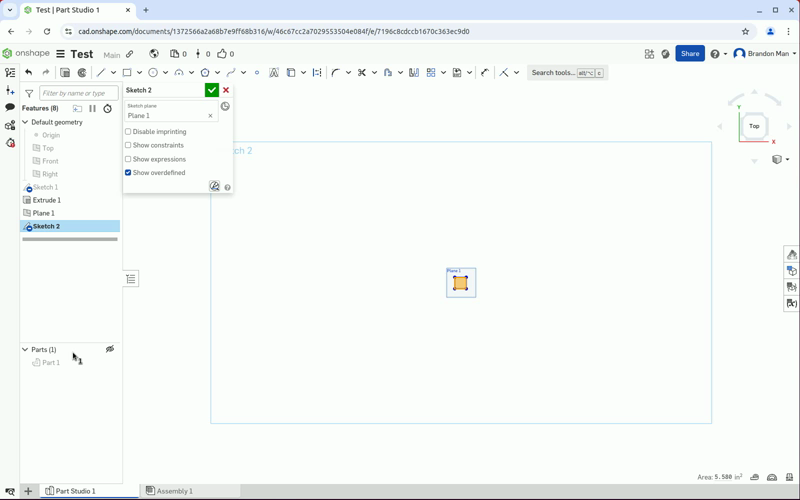
key(shift+y)
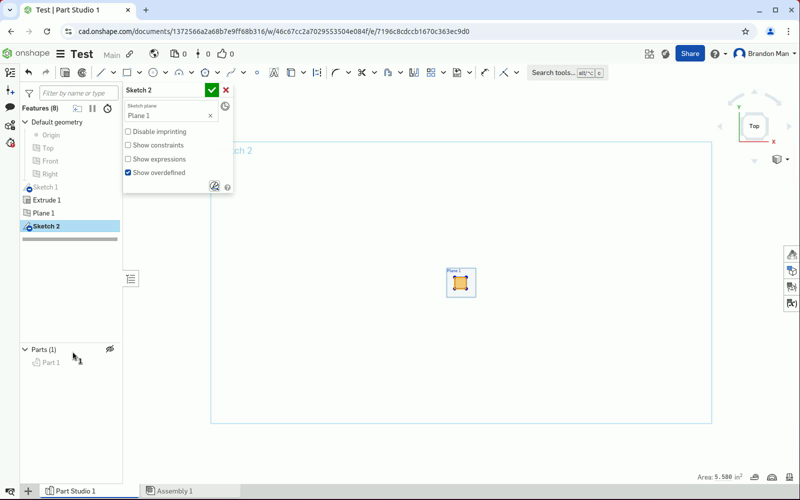
key(shift+e)
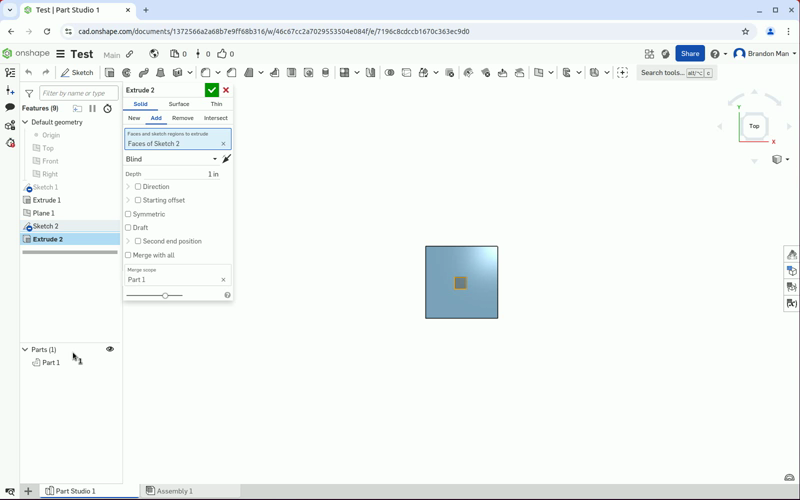
mouse_move(143, 106)
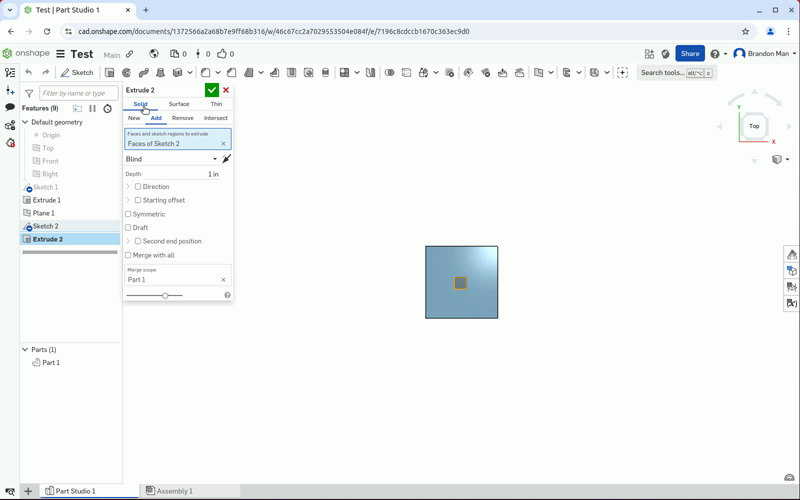
click(143, 106)
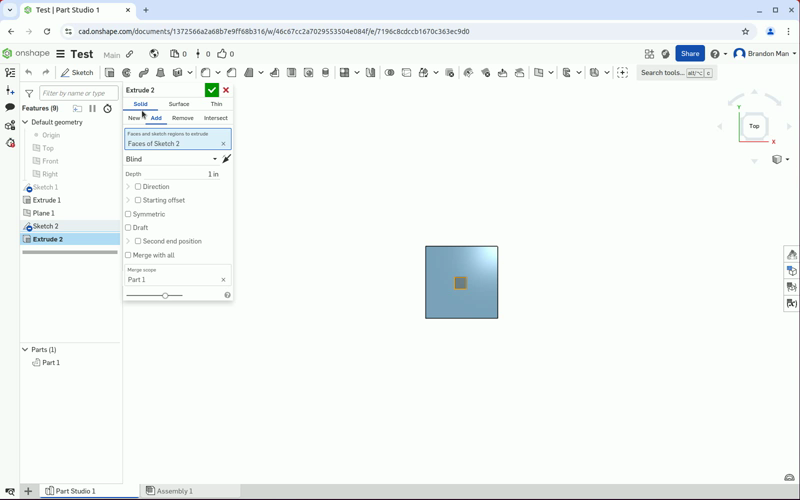
mouse_move(137, 120)
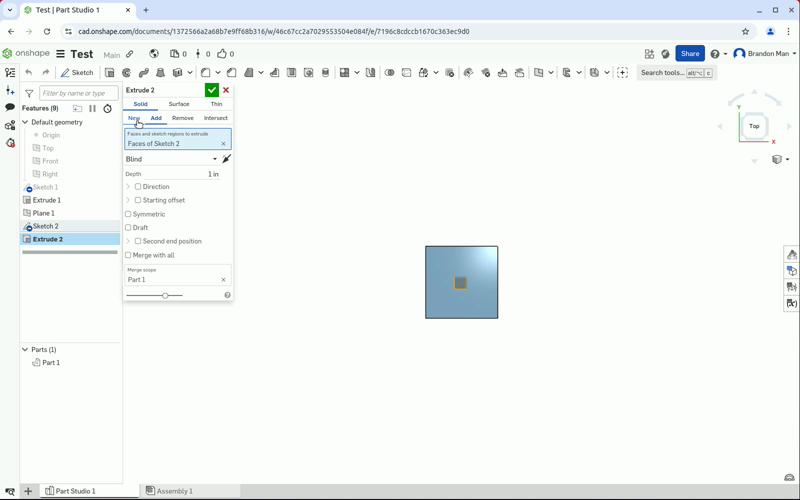
click(137, 120)
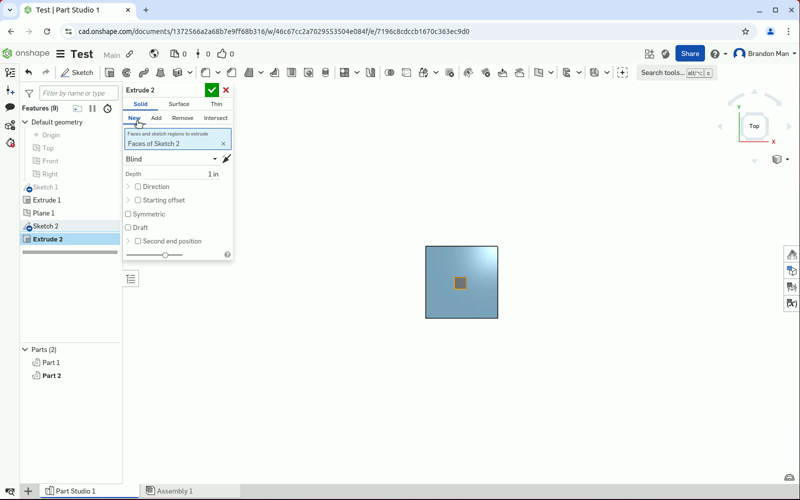
key(tab, 4)
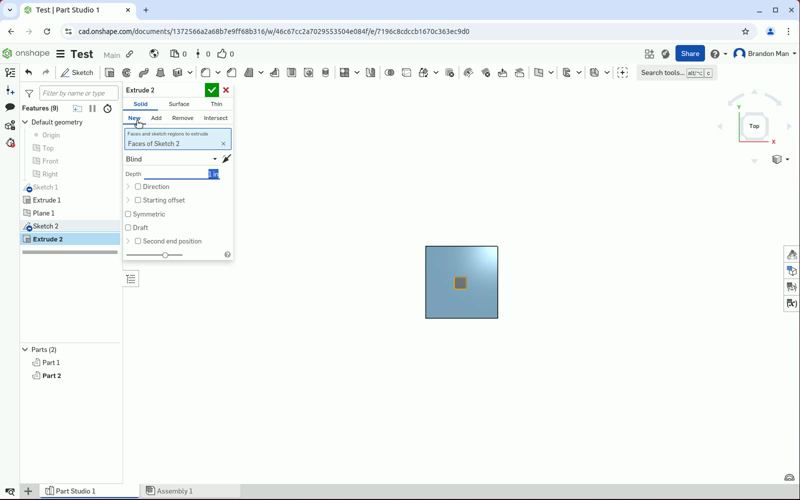
text(21.905)
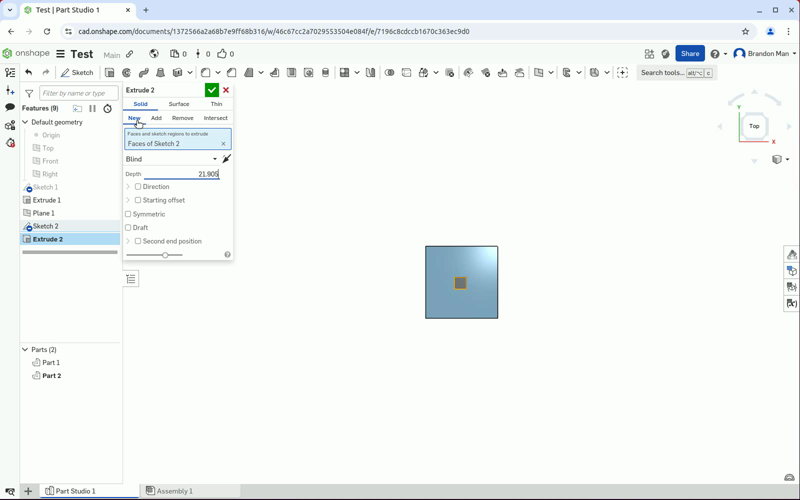
key(enter)
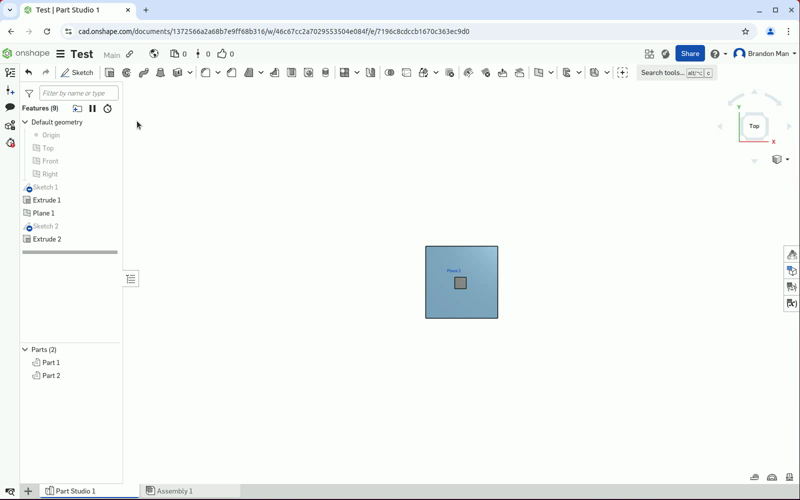
key(shift+h)
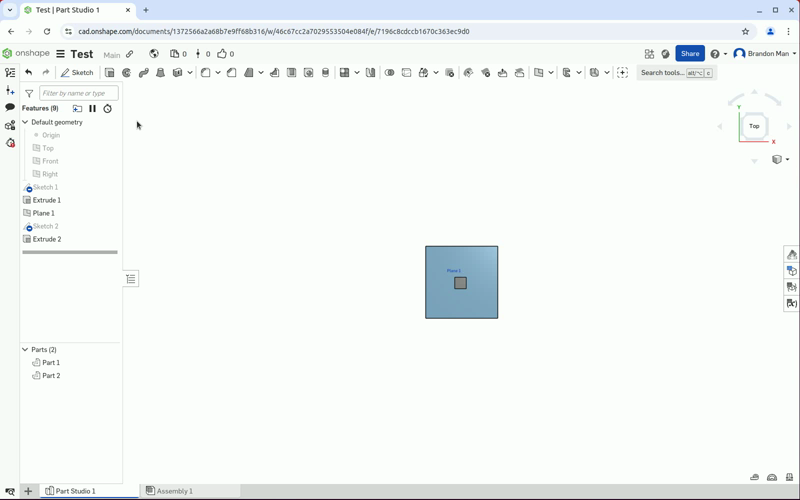
key(shift+h)
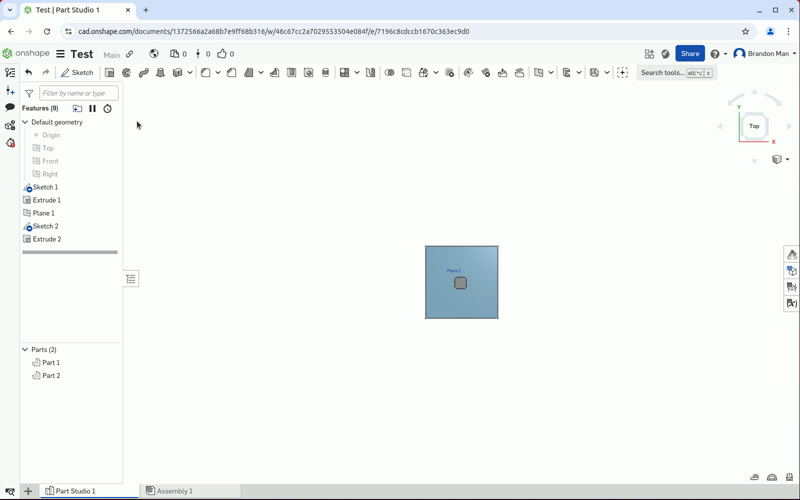
key(shift+7)
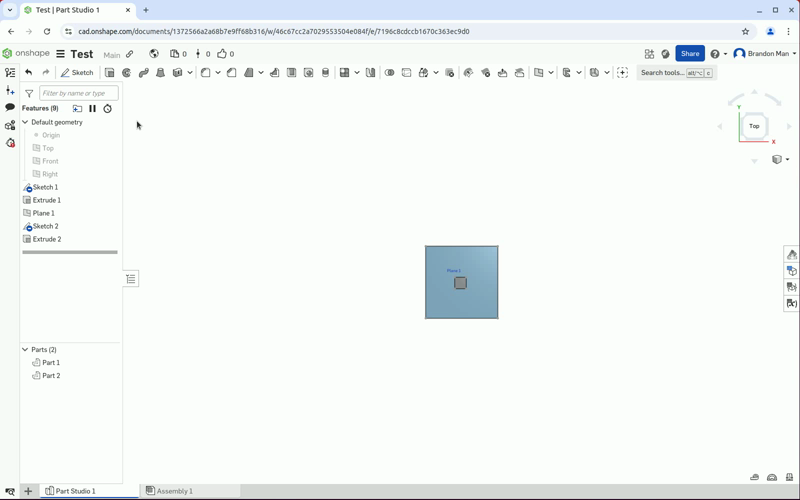
key(up, 3)
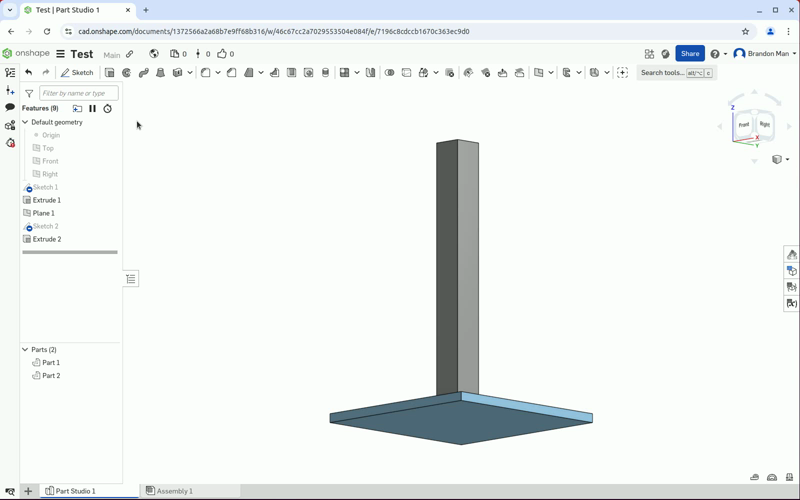
key(left, 3)
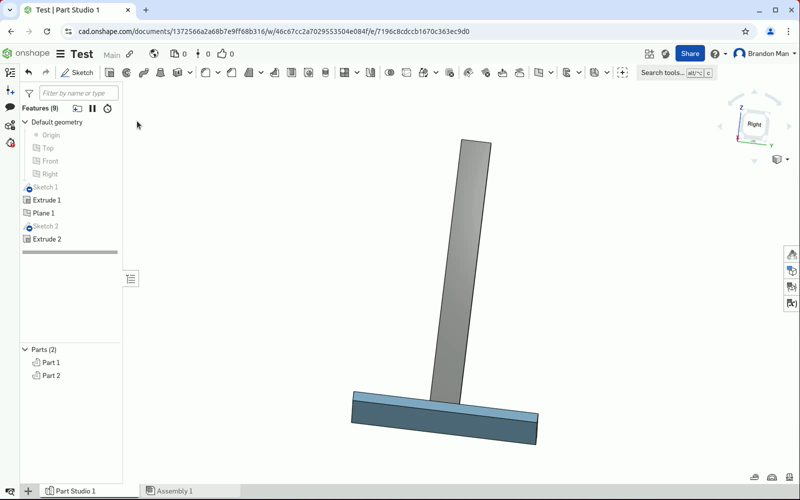
key(right, 3)
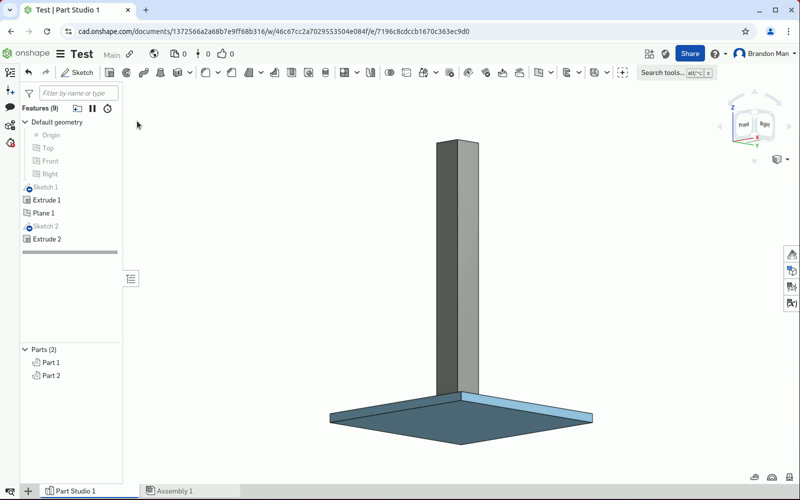
key(down, 3)
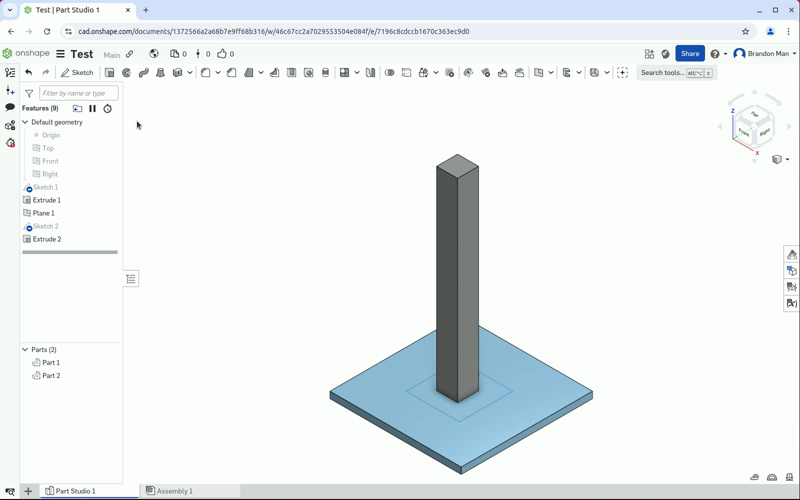
mouse_move(73, 189)
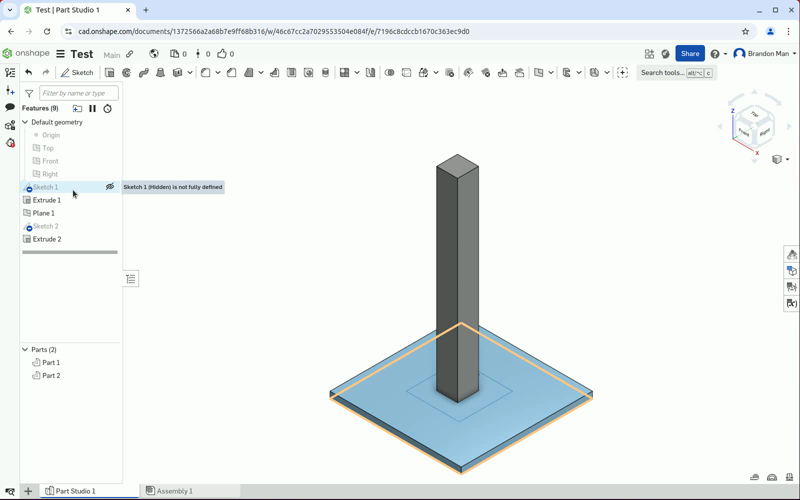
click(73, 189)